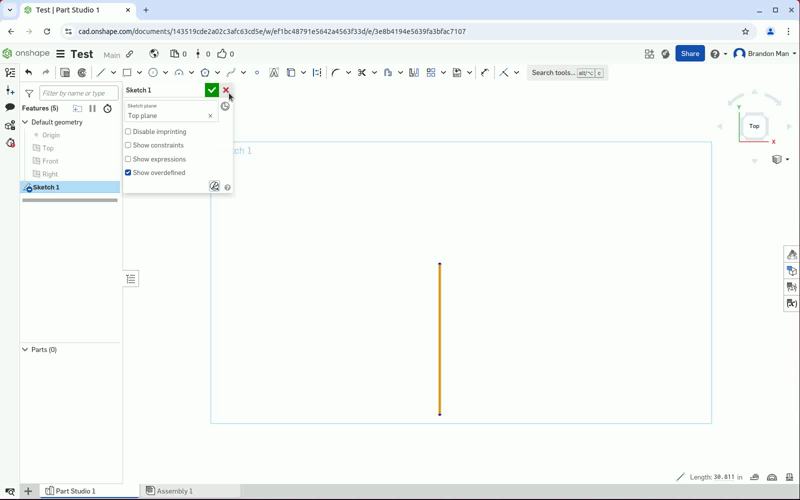
key(shift+h)
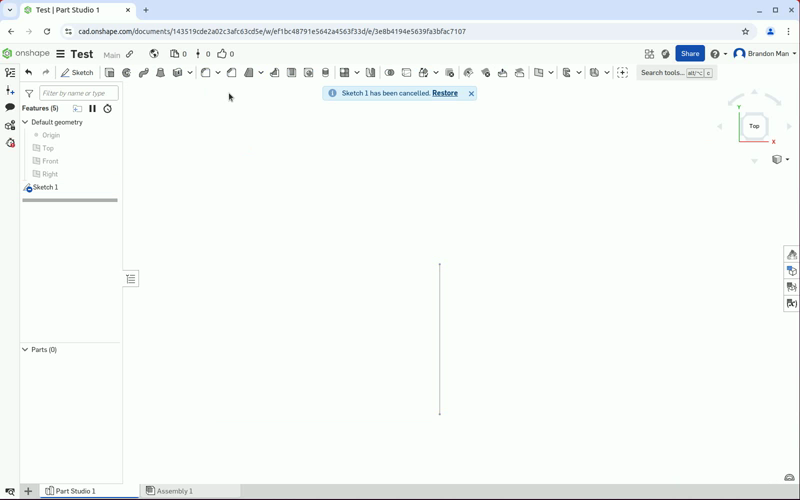
key(shift+s)
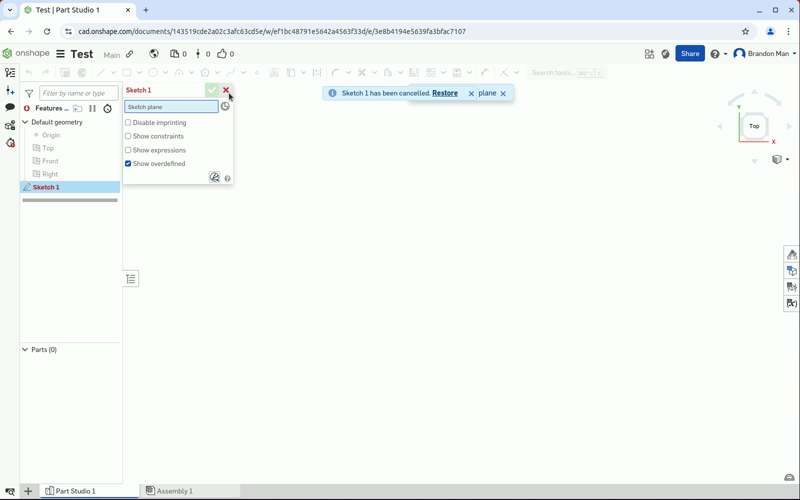
mouse_move(73, 150)
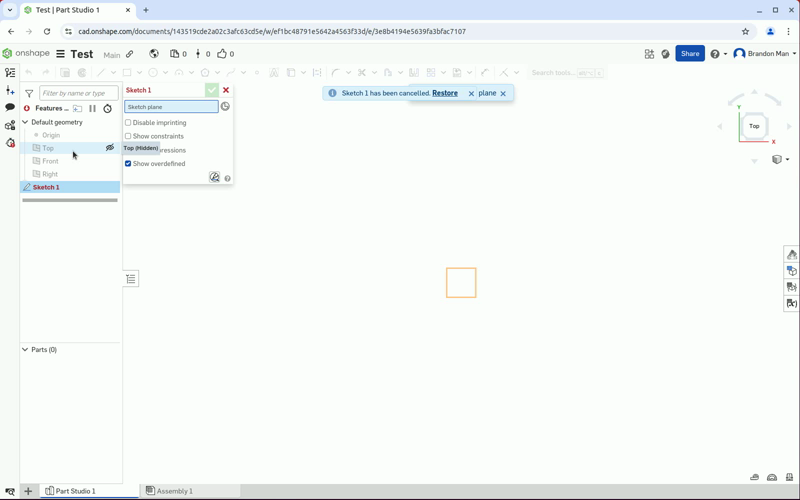
click(73, 150)
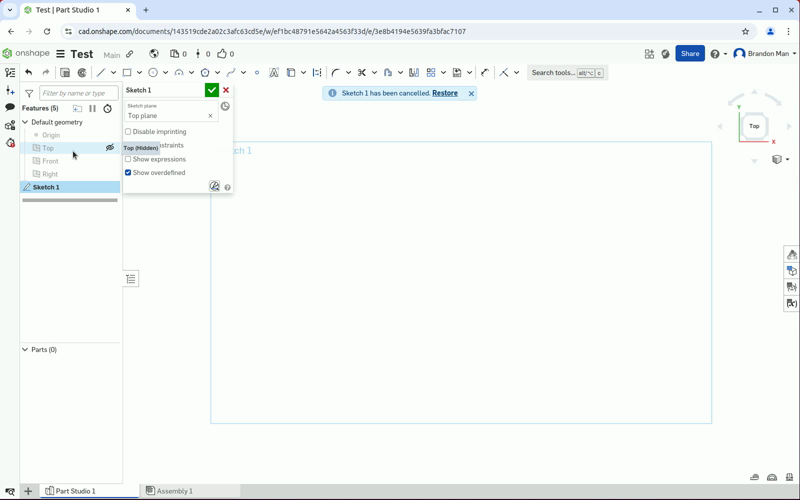
mouse_move(73, 352)
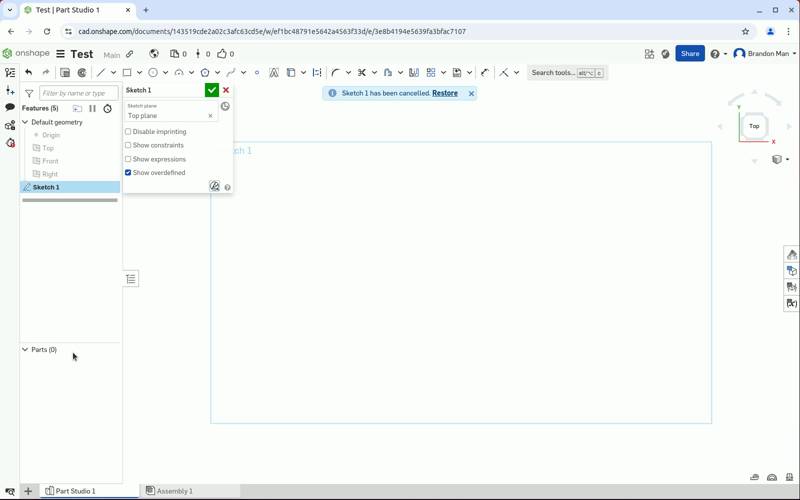
key(y)
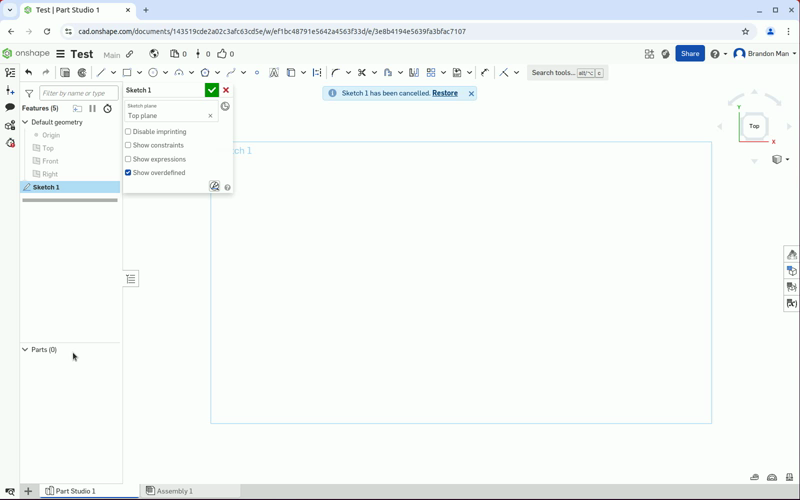
key(l)
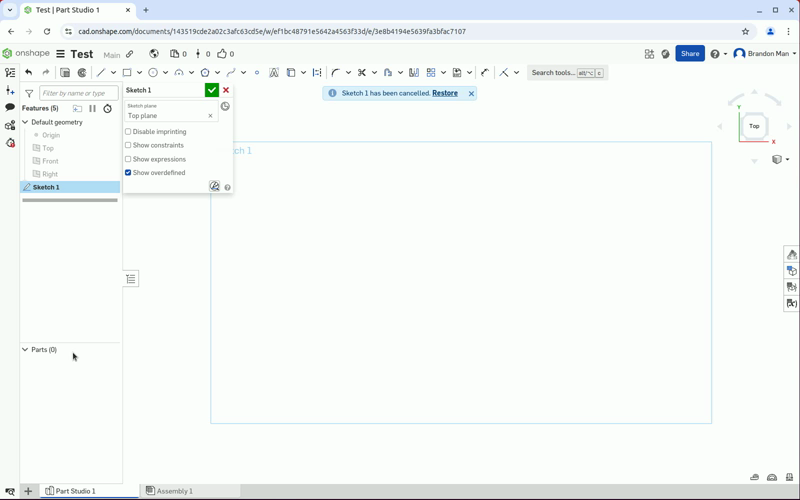
key_down(shift)
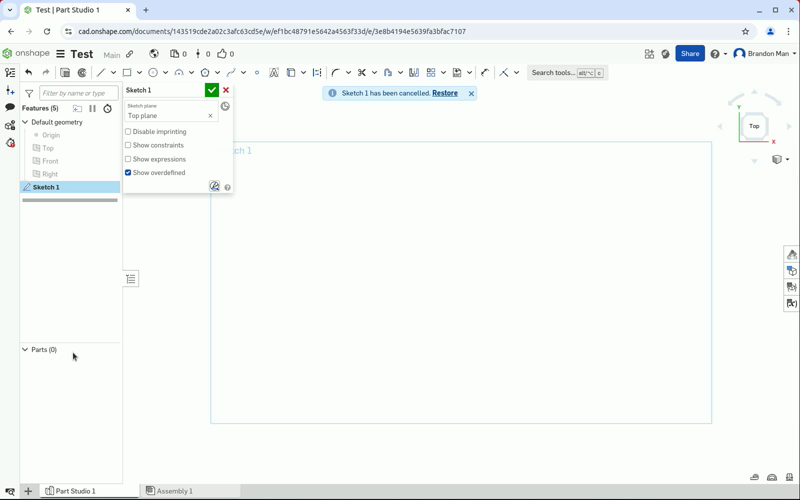
mouse_move(378, 395)
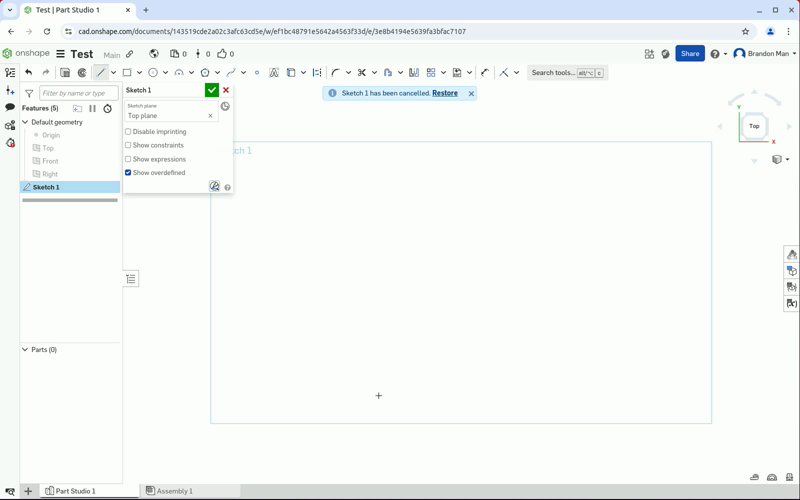
click(378, 395)
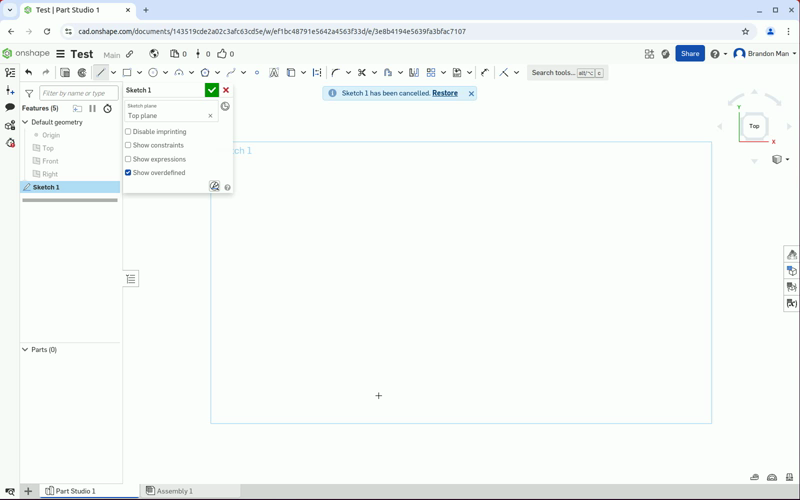
key_up(shift)
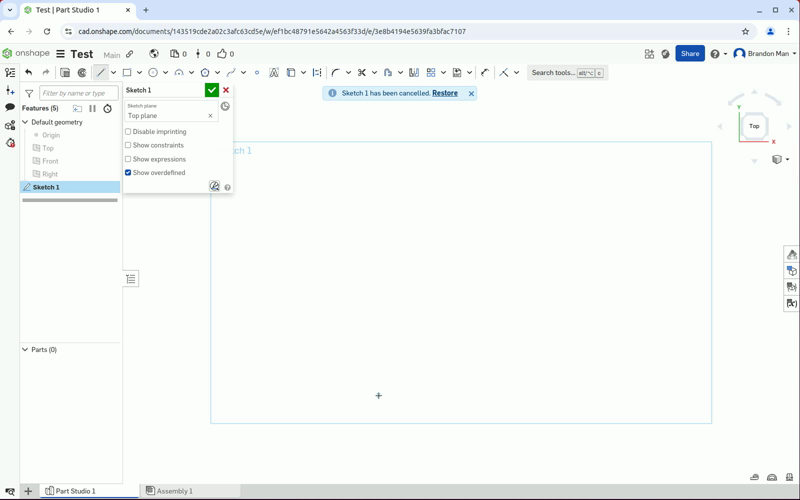
key_down(shift)
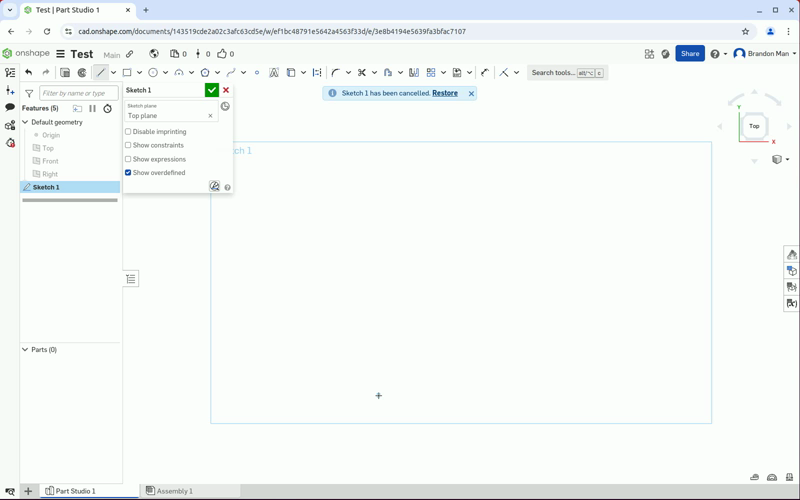
mouse_move(543, 395)
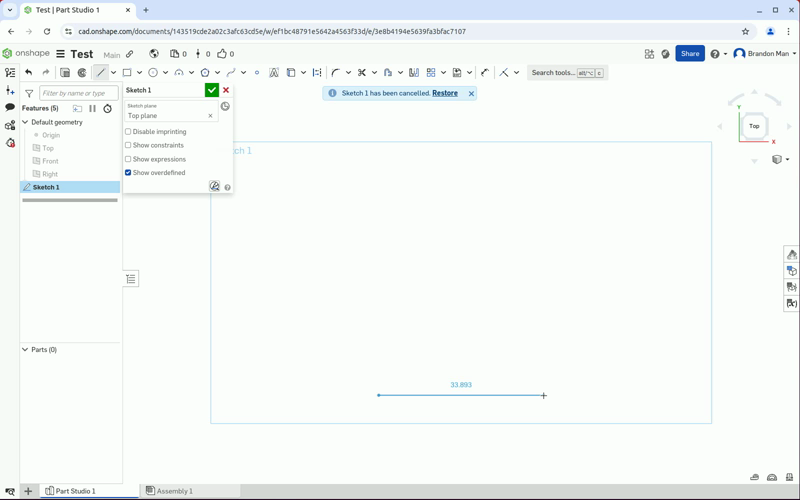
click(543, 395)
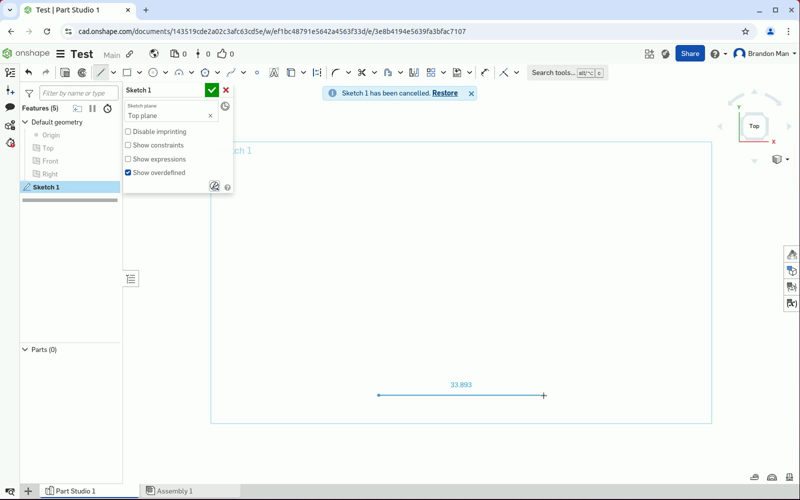
key_up(shift)
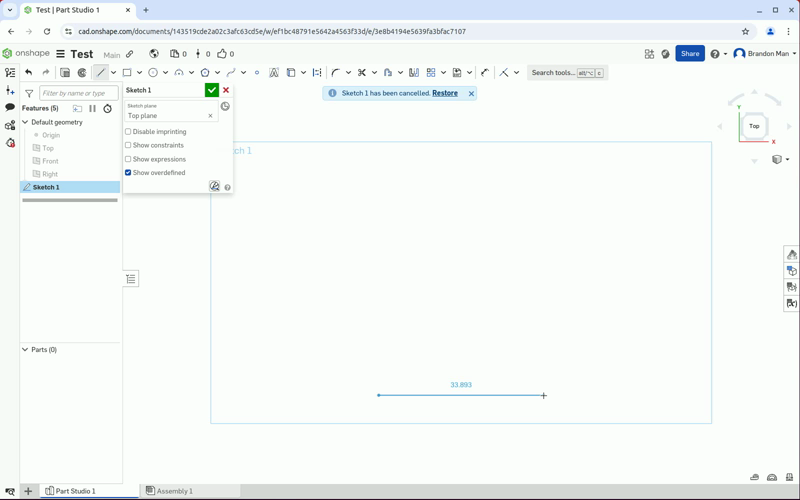
key_down(shift)
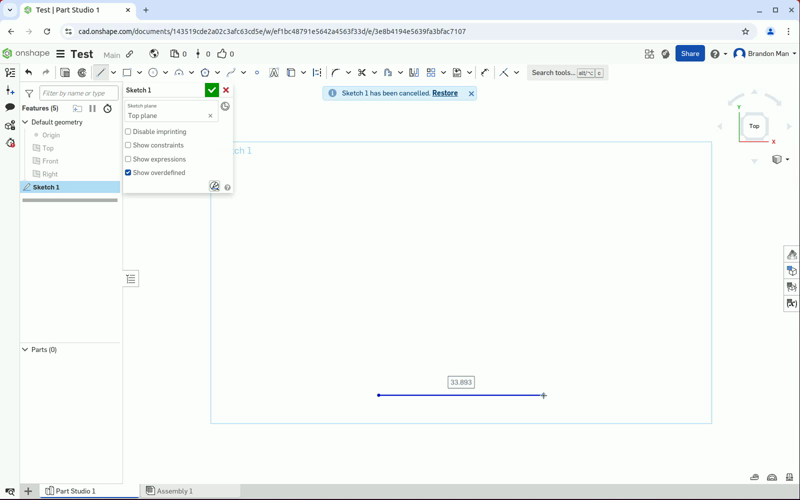
mouse_move(543, 171)
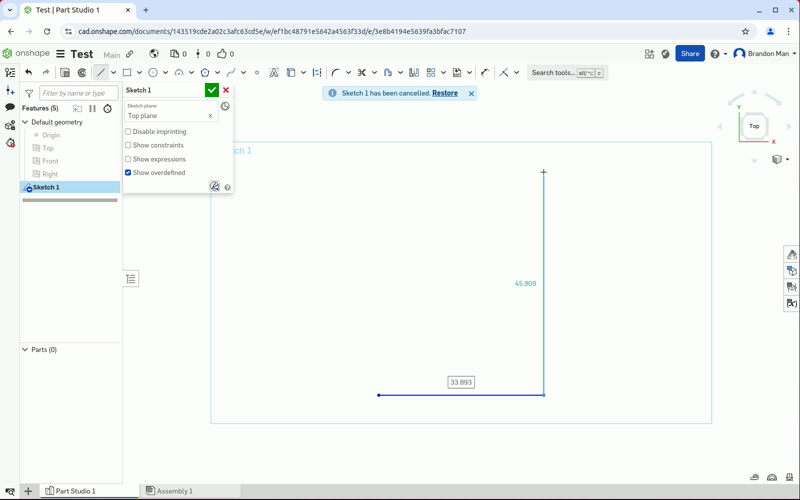
click(543, 171)
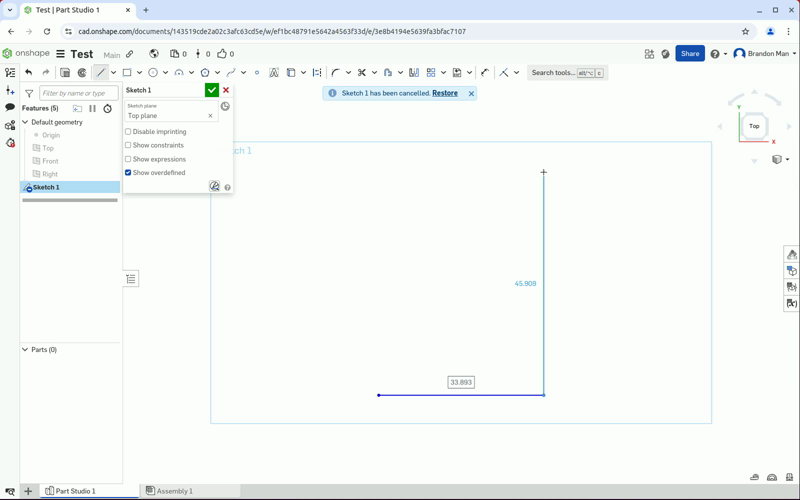
key_up(shift)
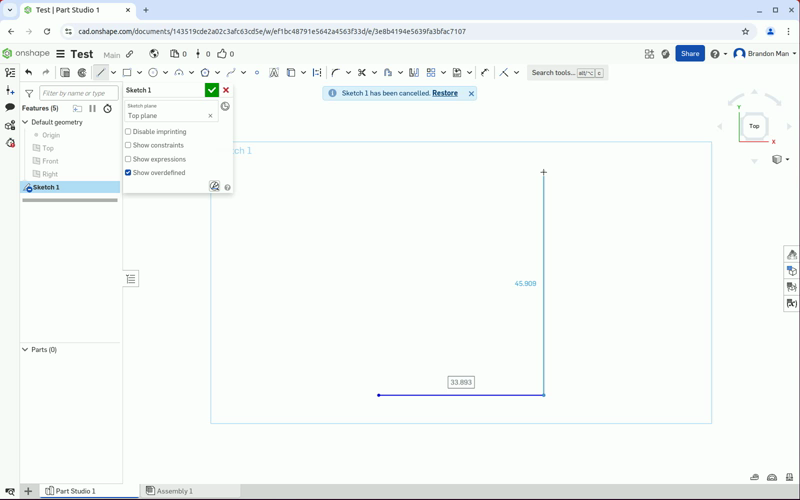
key_down(shift)
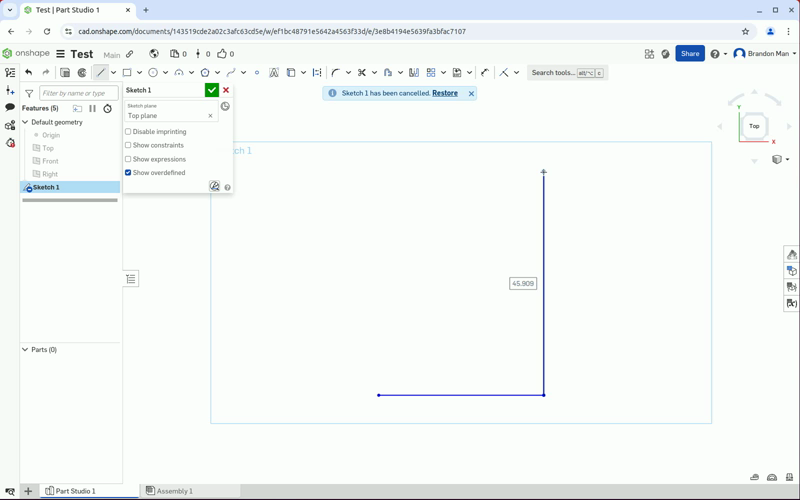
mouse_move(378, 171)
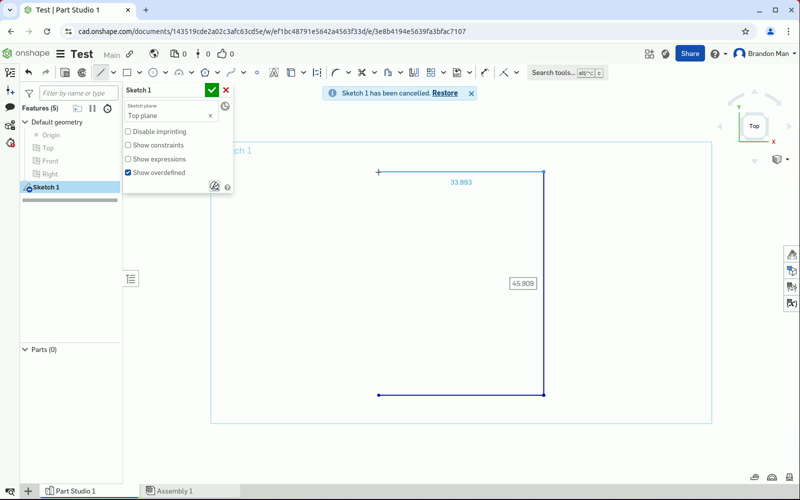
click(378, 171)
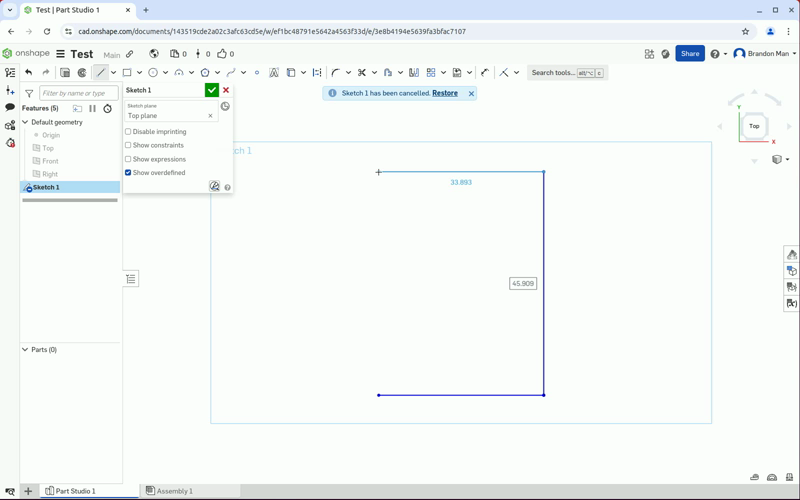
key_up(shift)
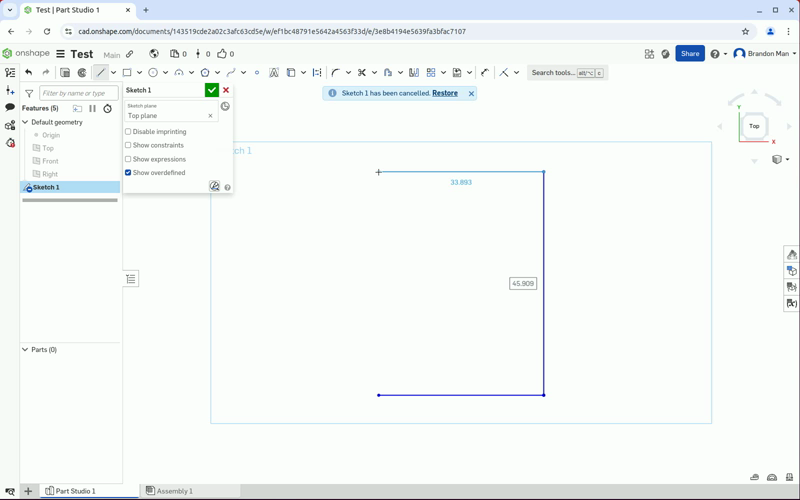
key_down(shift)
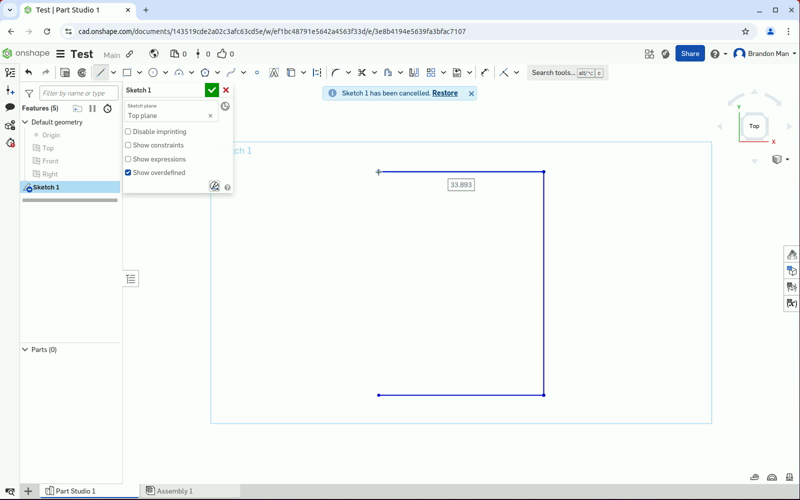
mouse_move(378, 395)
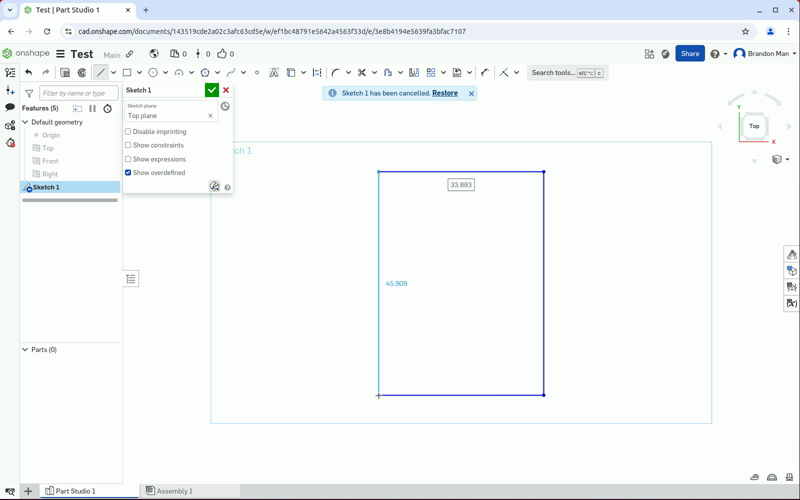
key_up(shift)
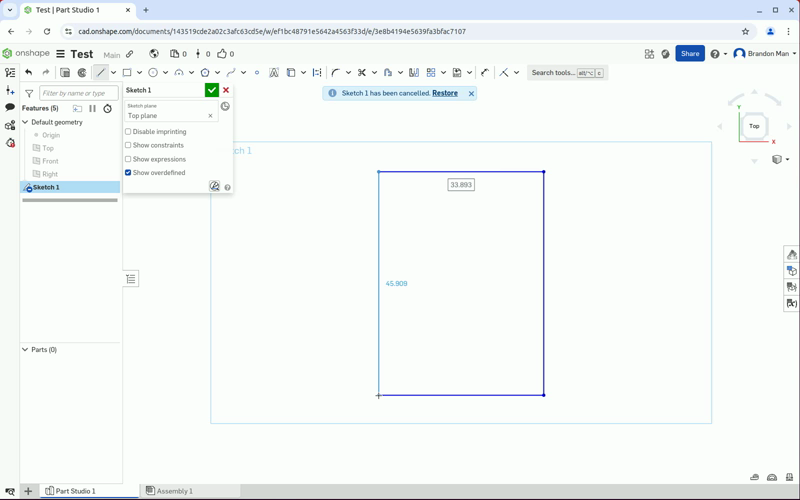
click(378, 395)
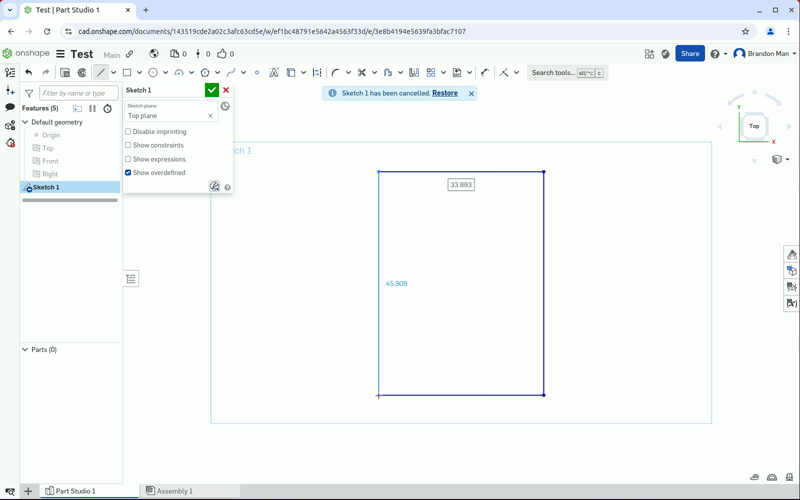
key(esc)
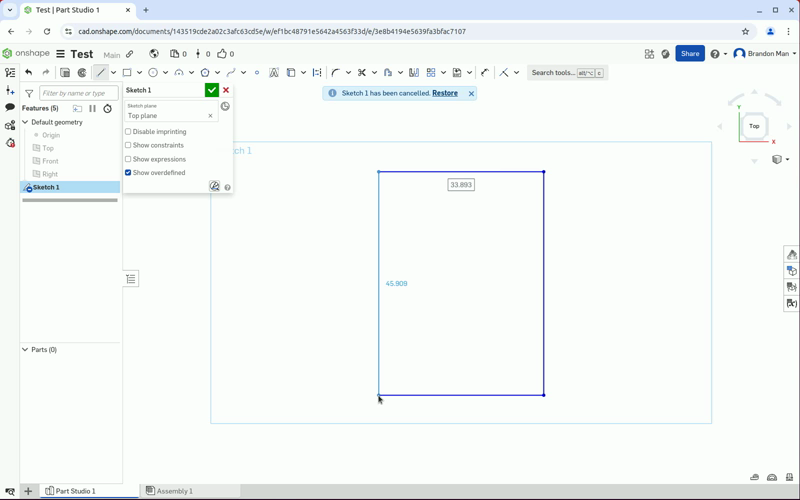
mouse_move(499, 270)
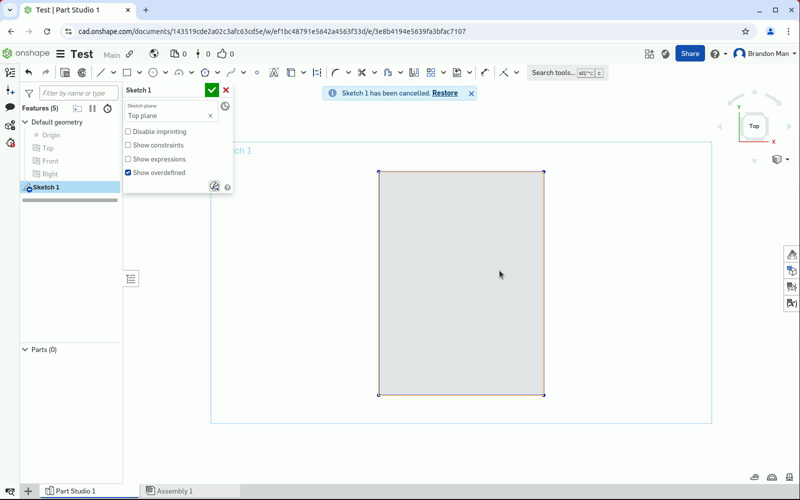
click(499, 270)
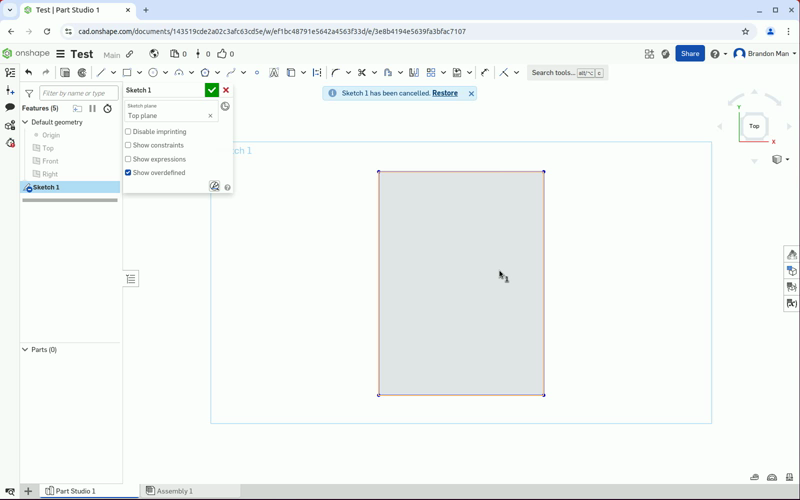
mouse_move(73, 352)
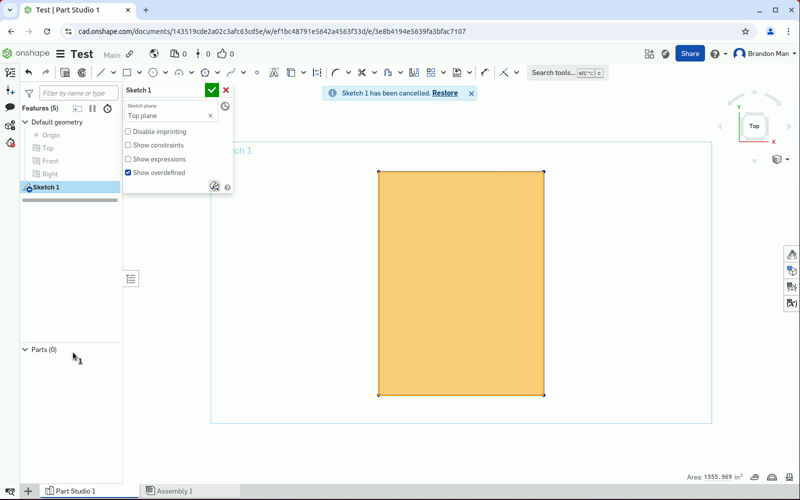
key(shift+y)
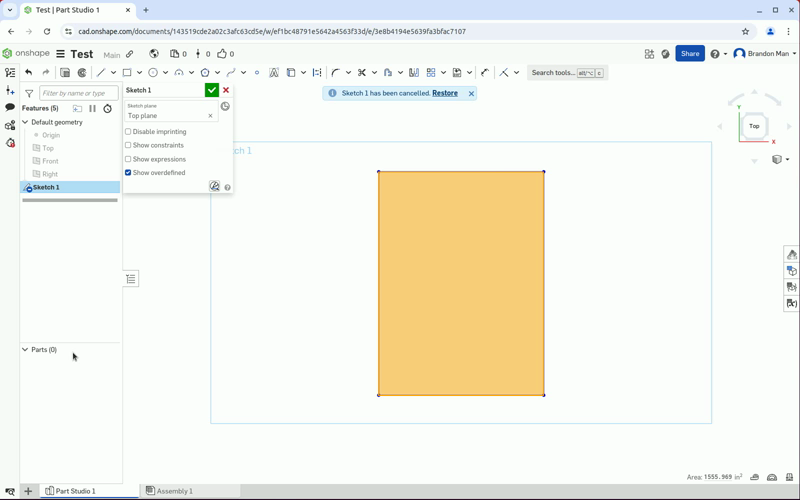
key(shift+e)
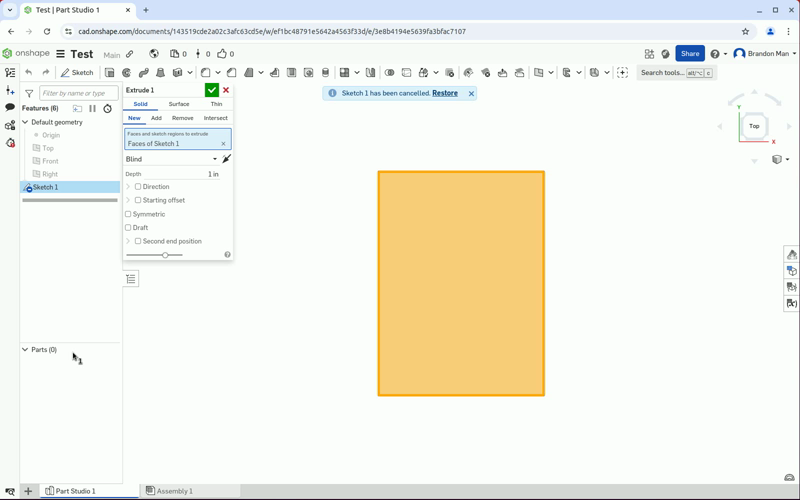
mouse_move(143, 106)
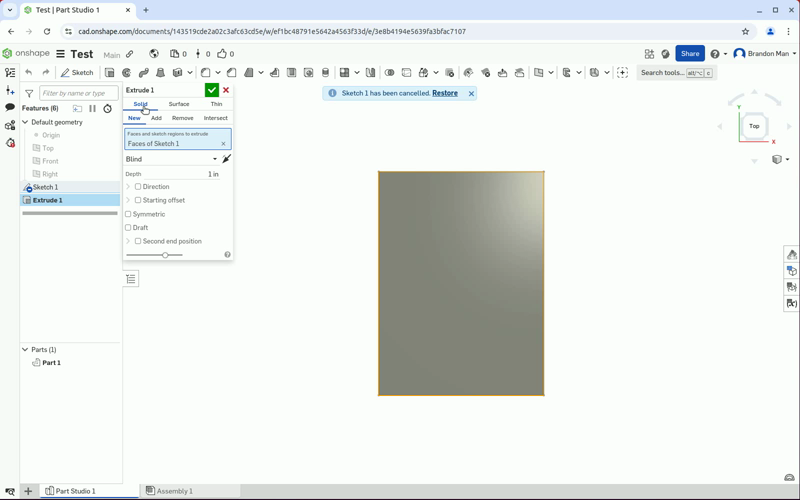
click(143, 106)
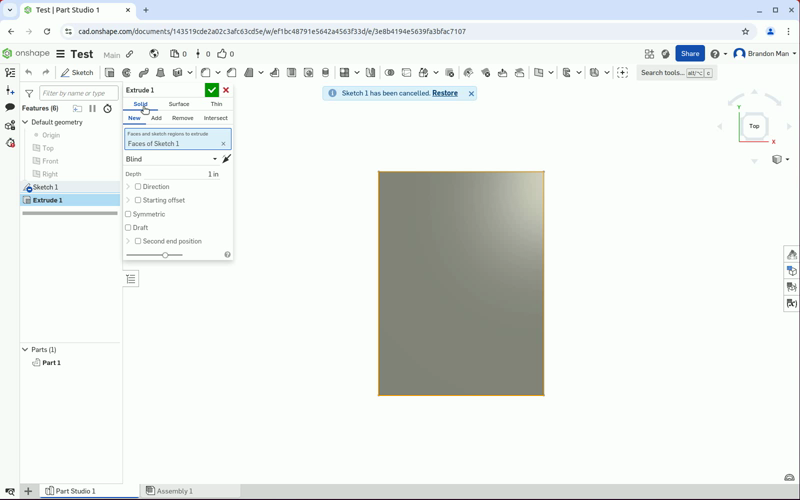
mouse_move(137, 120)
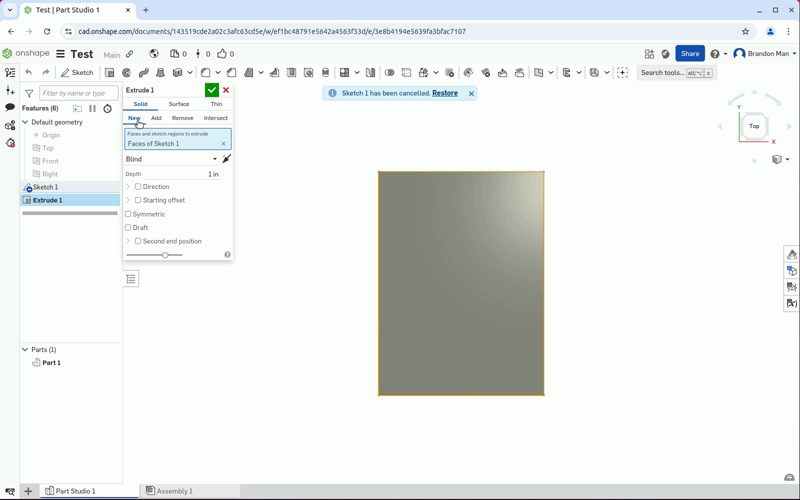
click(137, 120)
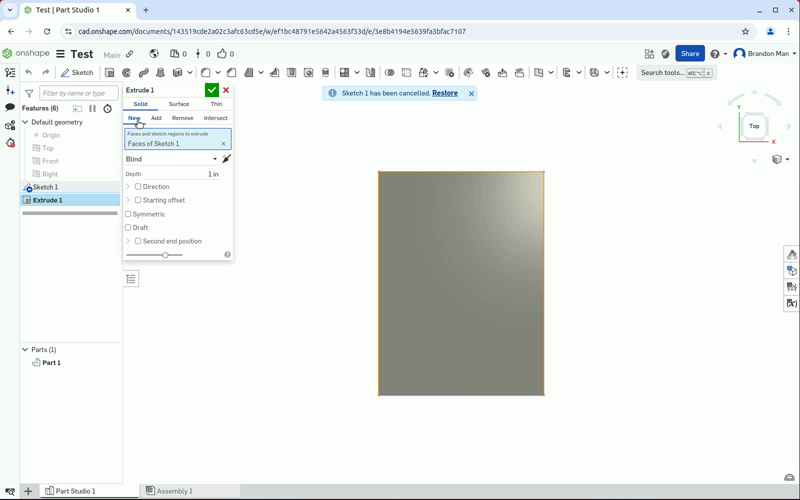
key(tab, 4)
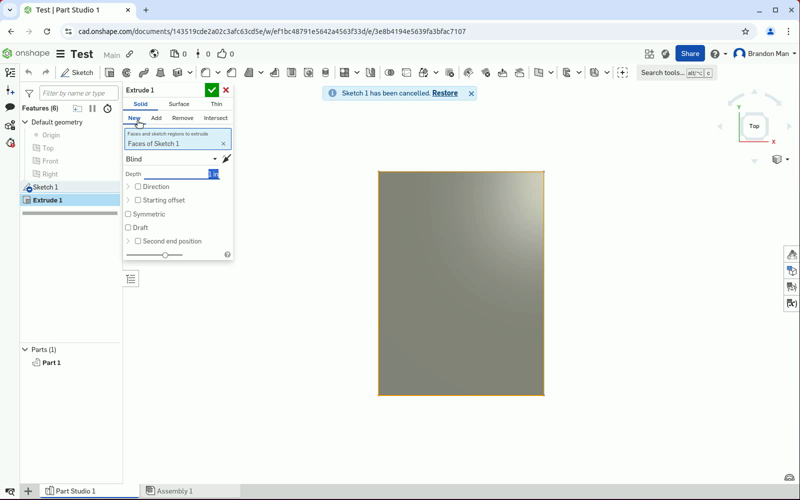
text(0.241)
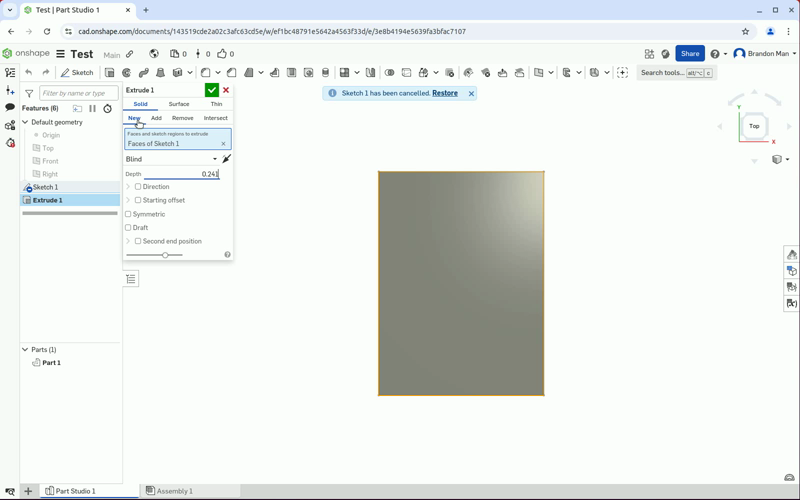
key(enter)
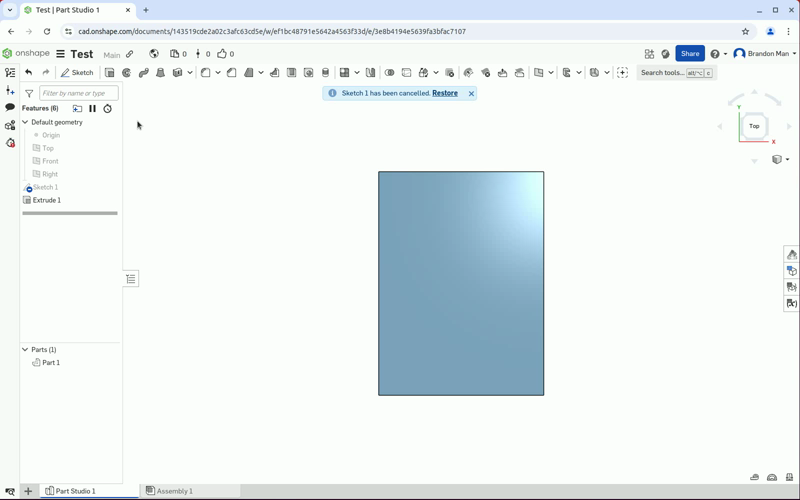
key(shift+h)
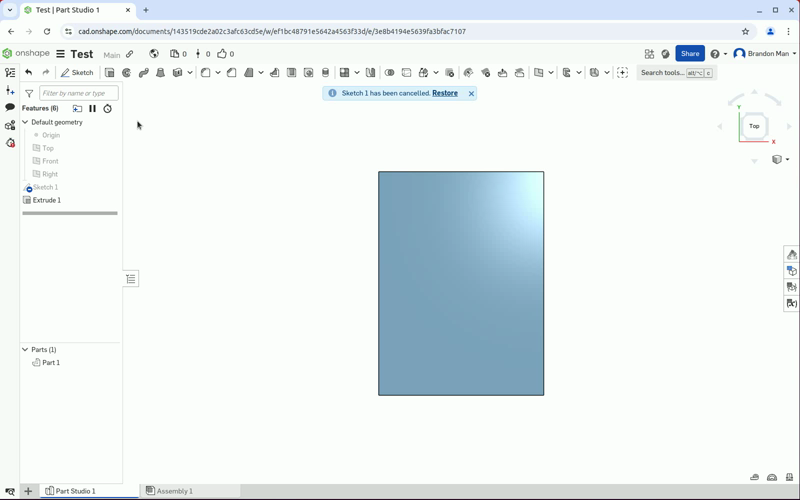
key(shift+h)
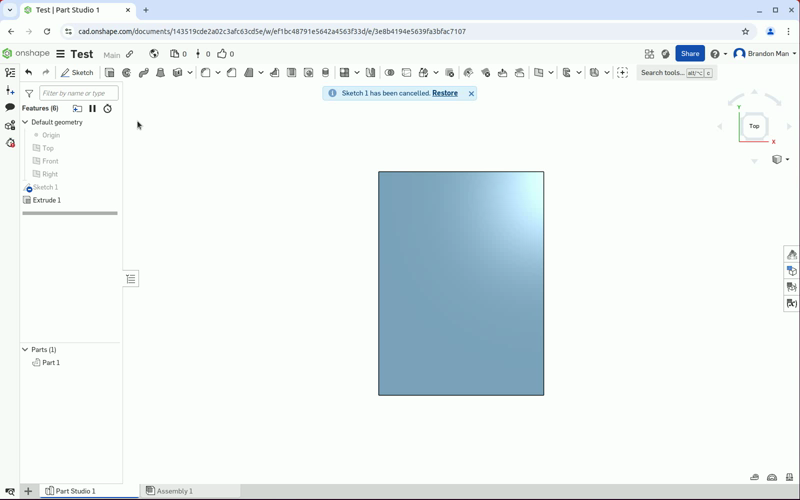
mouse_move(73, 189)
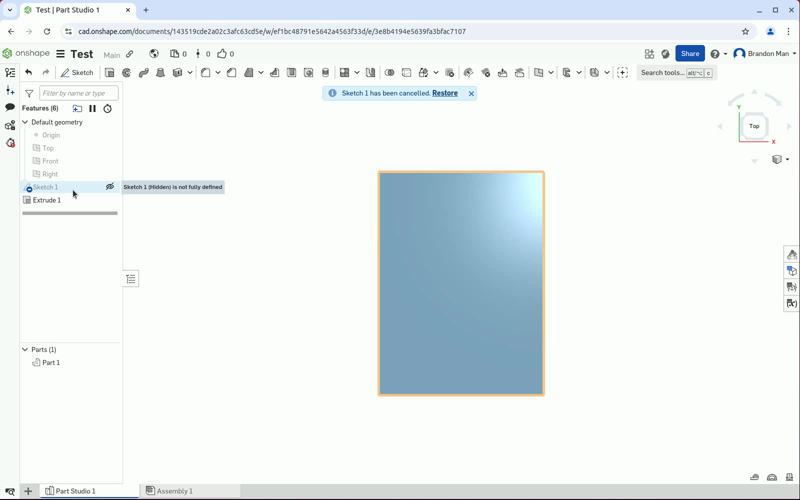
click(73, 189)
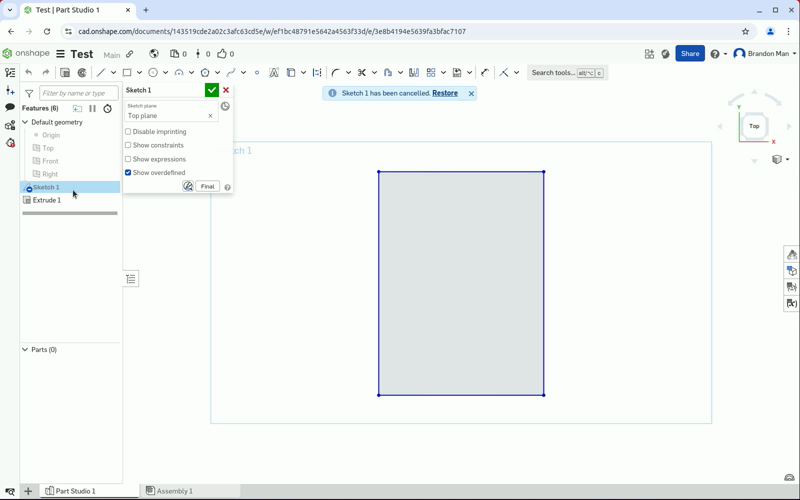
mouse_move(229, 92)
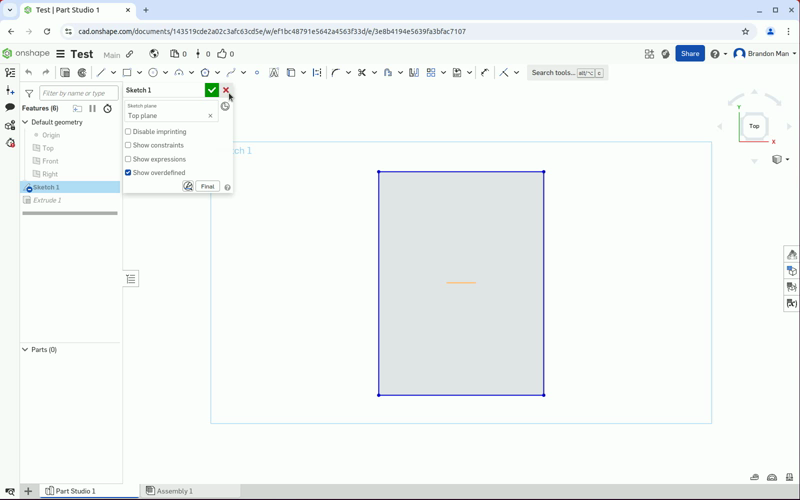
click(229, 92)
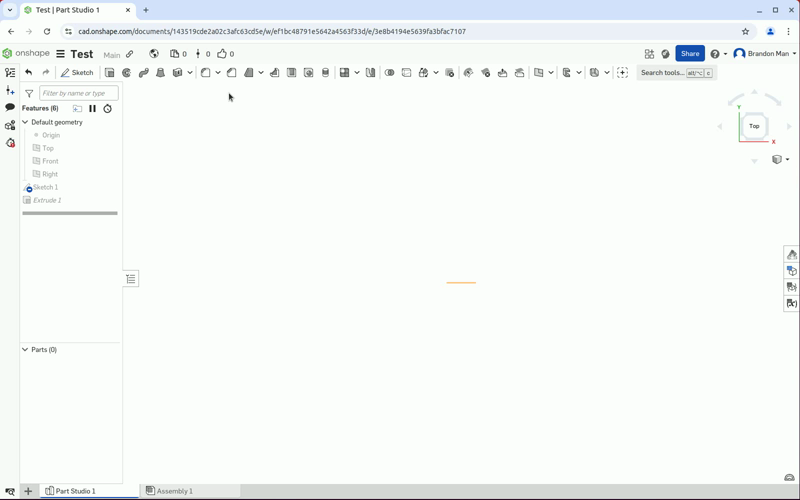
mouse_move(541, 75)
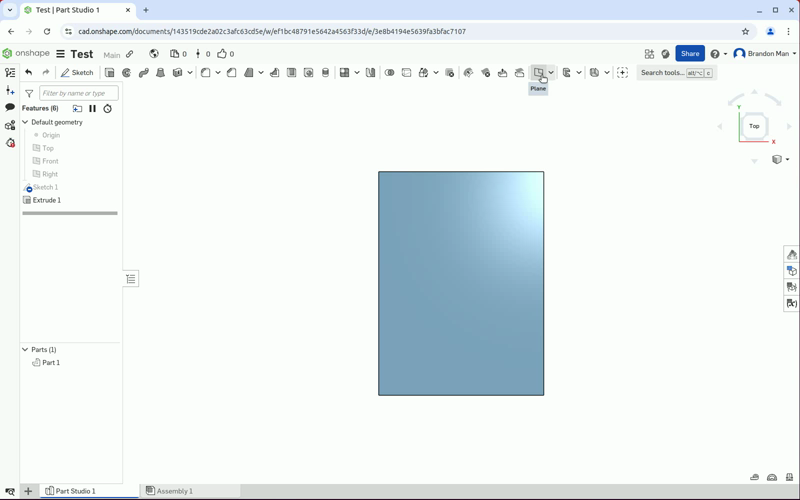
click(541, 75)
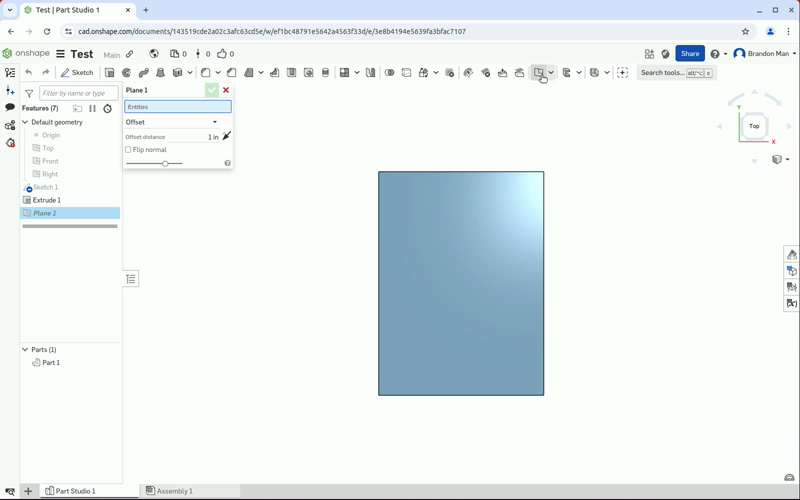
mouse_move(73, 150)
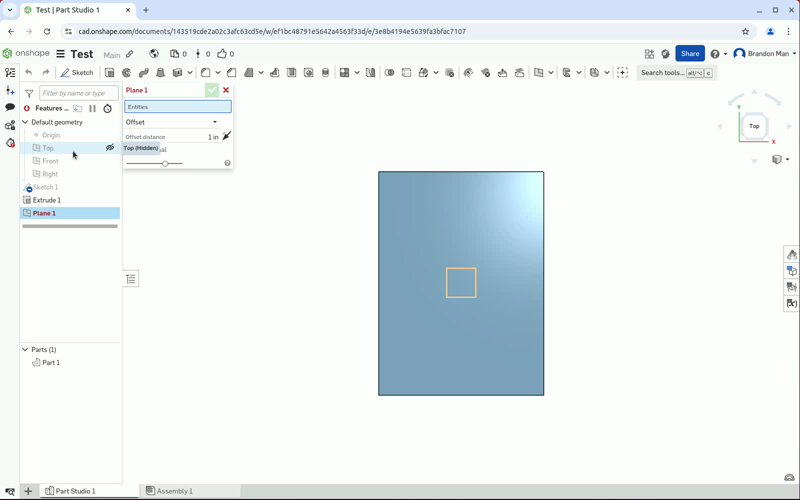
click(73, 150)
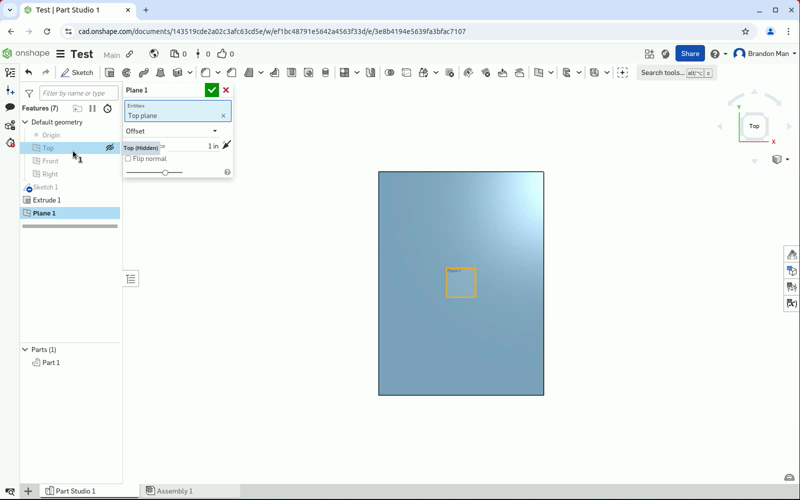
key(tab, 2)
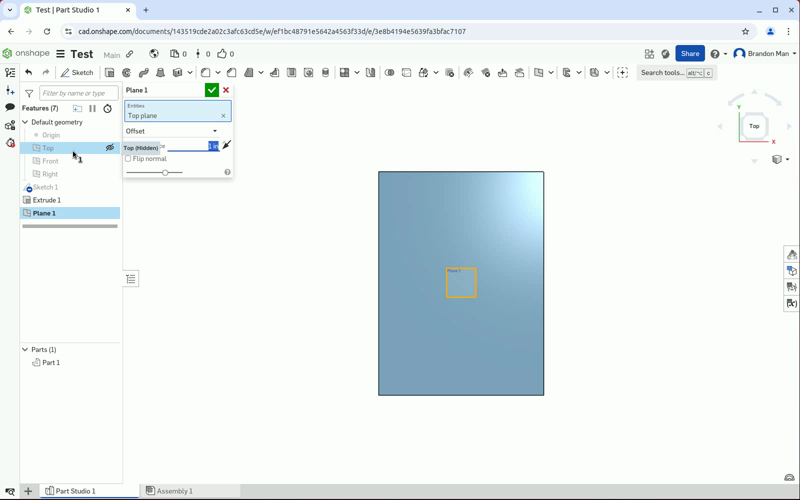
text(0.246)
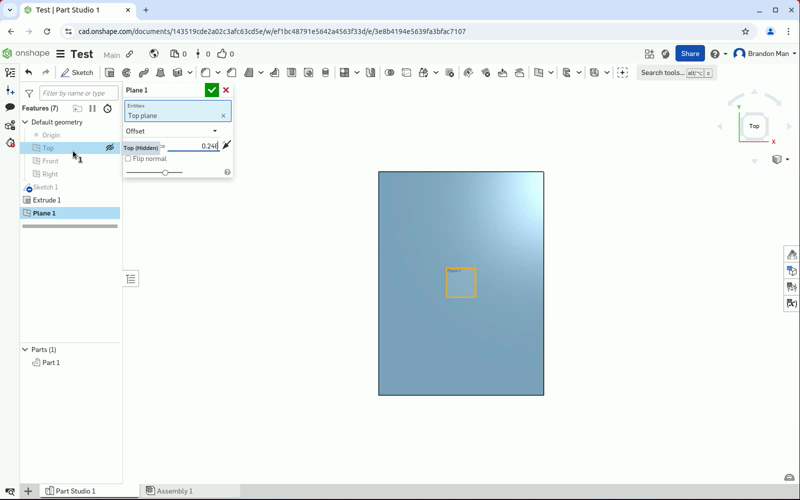
key(enter, 2)
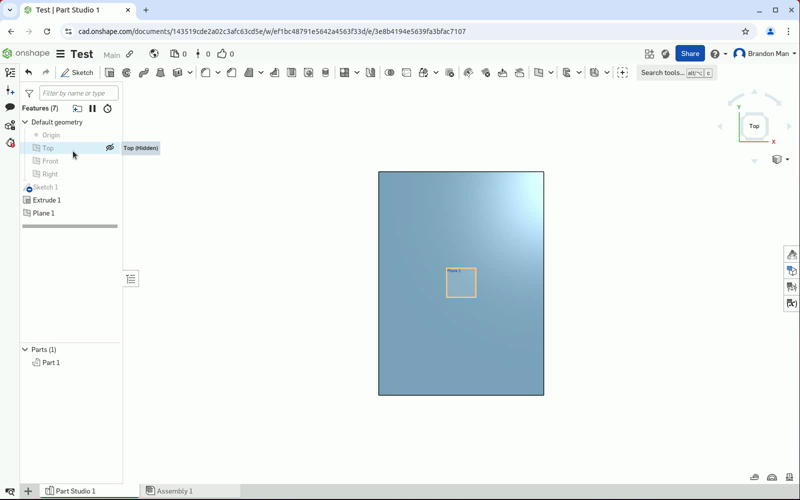
key(shift+s)
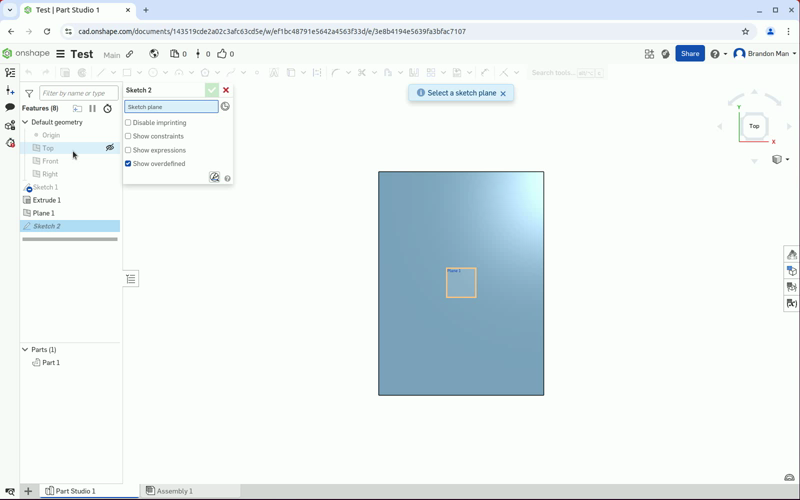
mouse_move(73, 215)
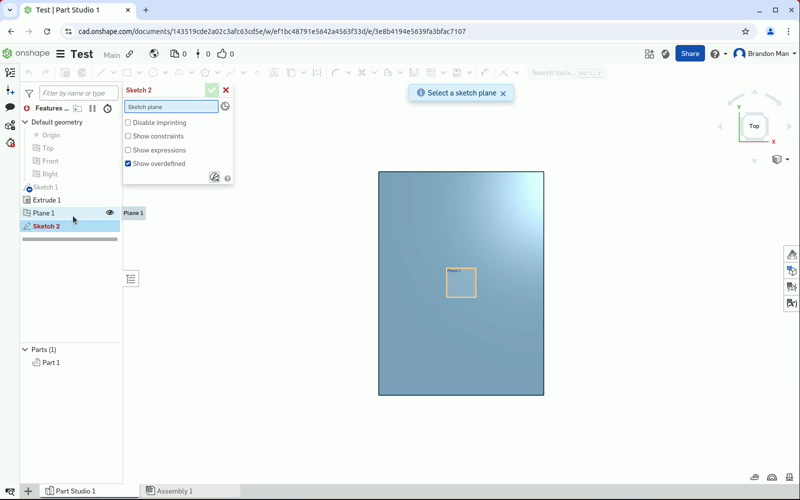
click(73, 215)
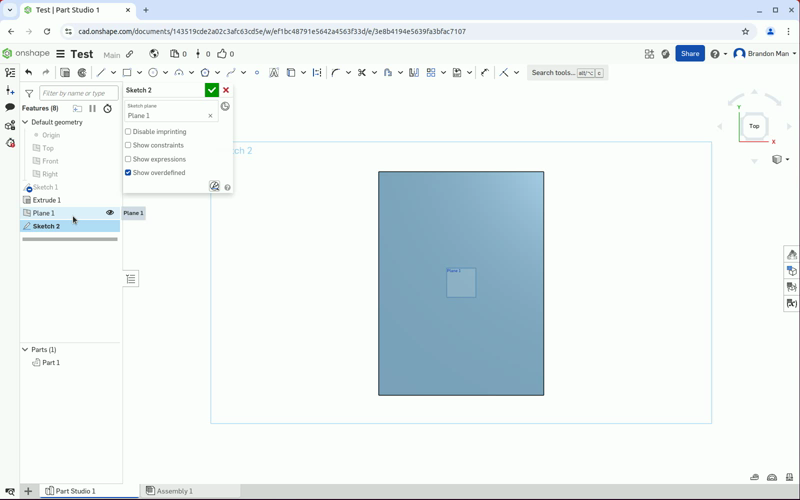
mouse_move(73, 352)
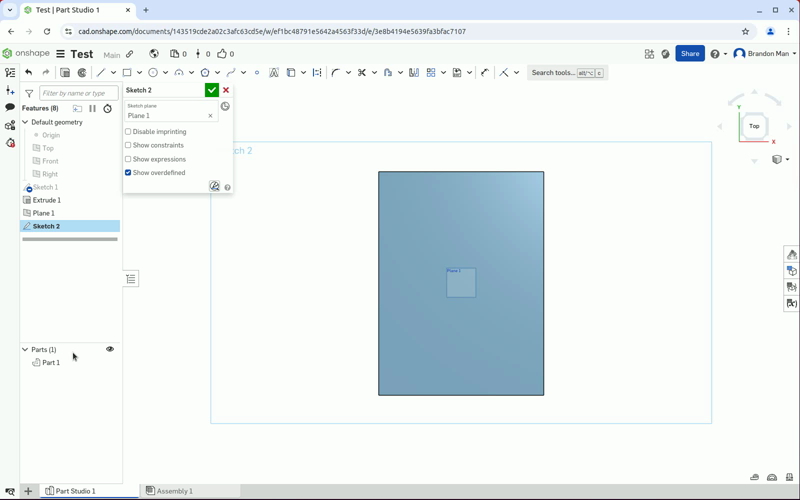
key(y)
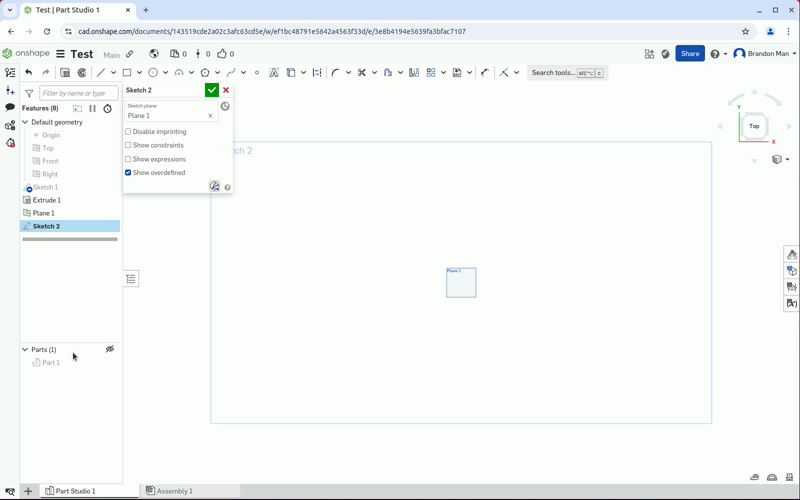
key(l)
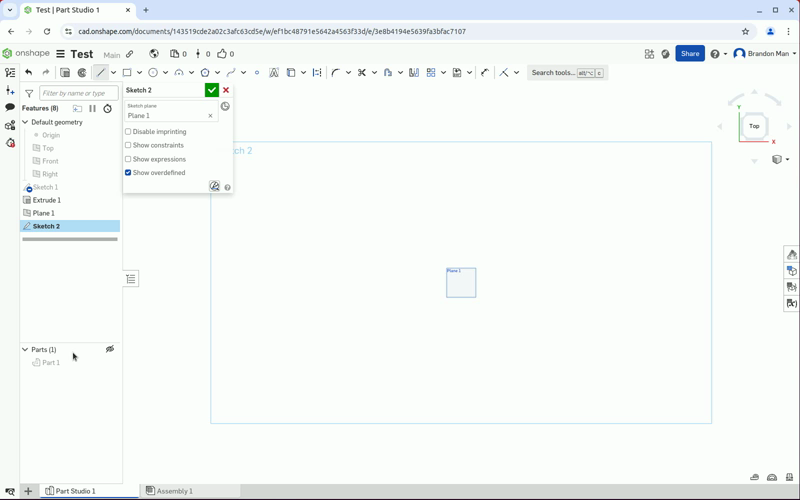
key_down(shift)
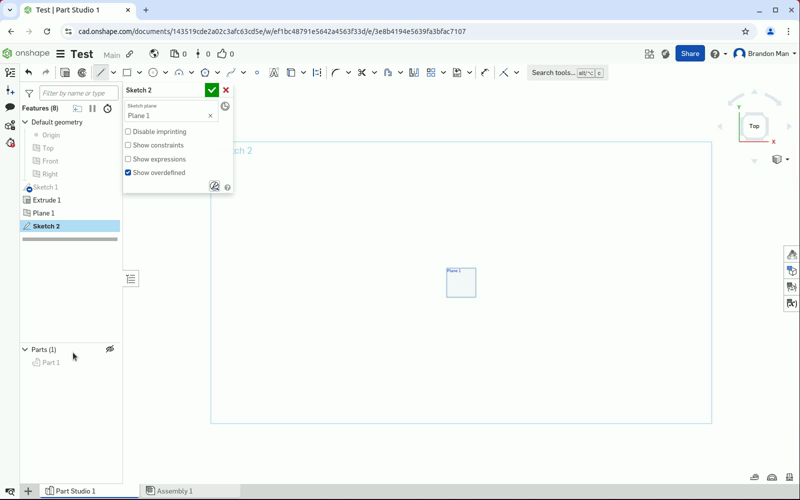
mouse_move(392, 351)
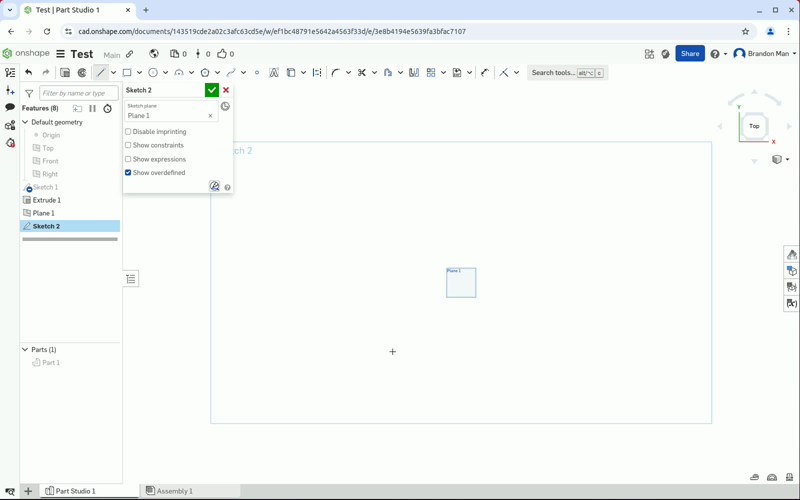
click(392, 351)
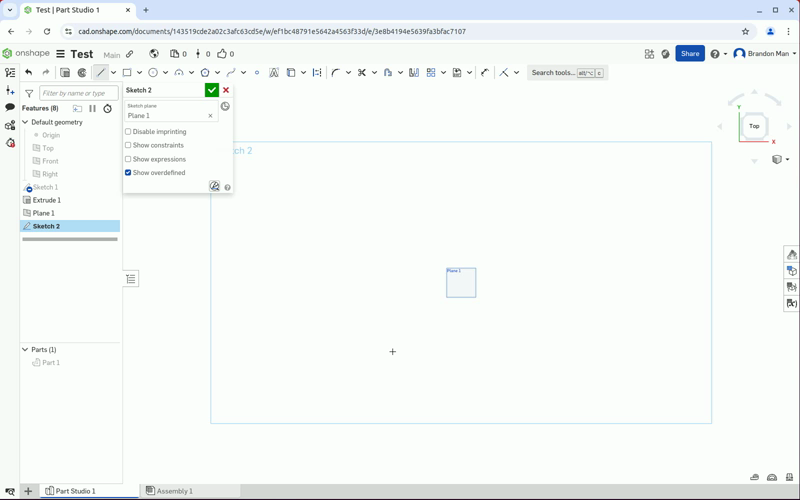
key_up(shift)
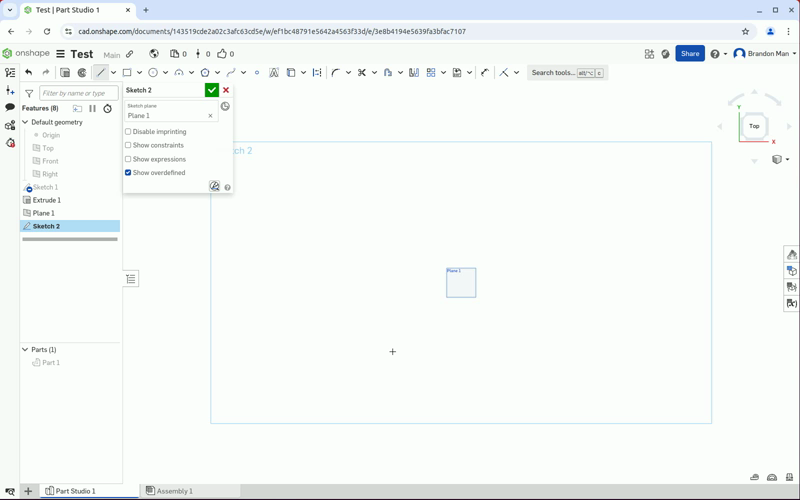
key_down(shift)
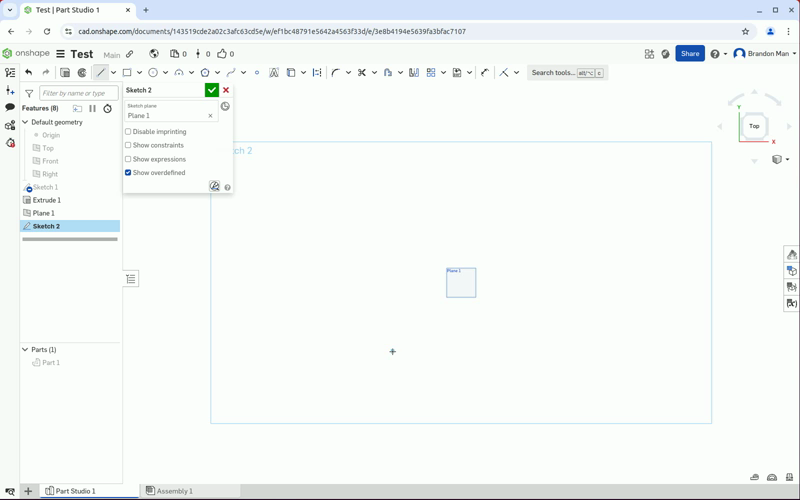
mouse_move(527, 351)
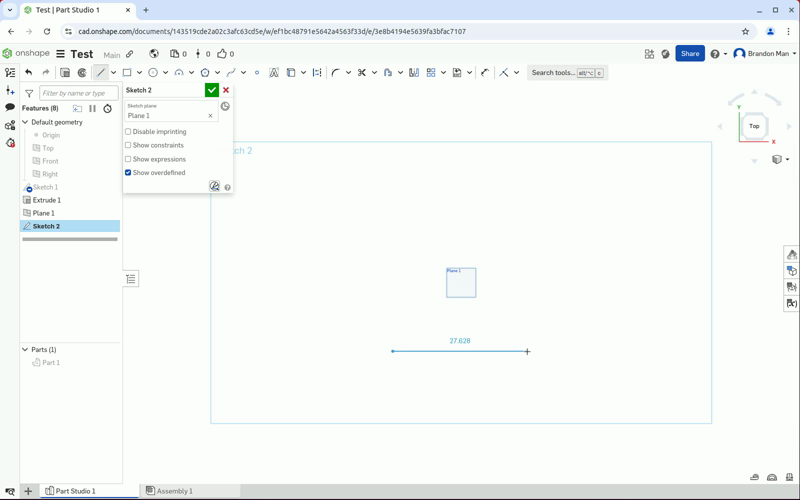
click(527, 351)
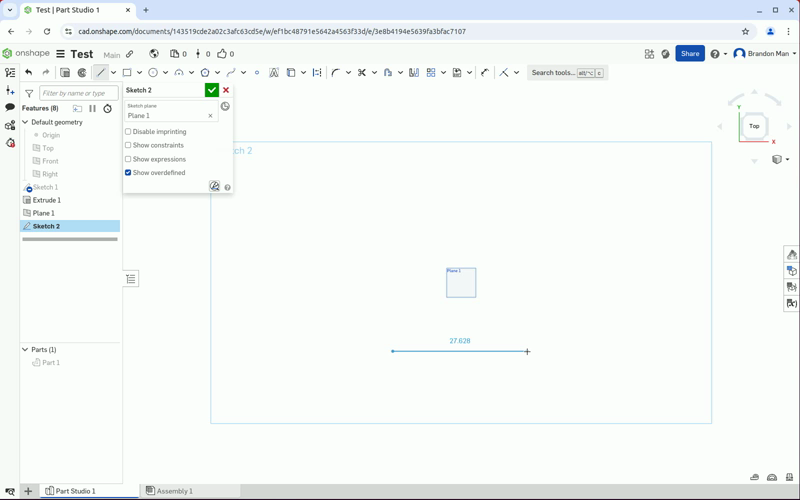
key_up(shift)
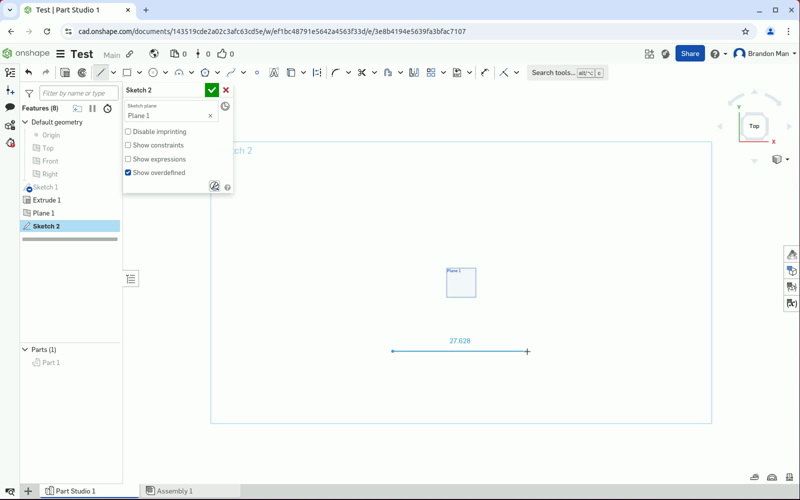
key_down(shift)
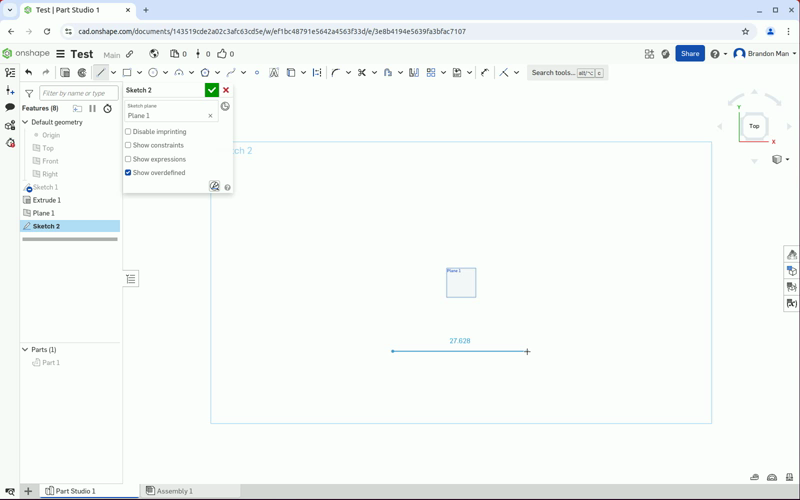
mouse_move(527, 250)
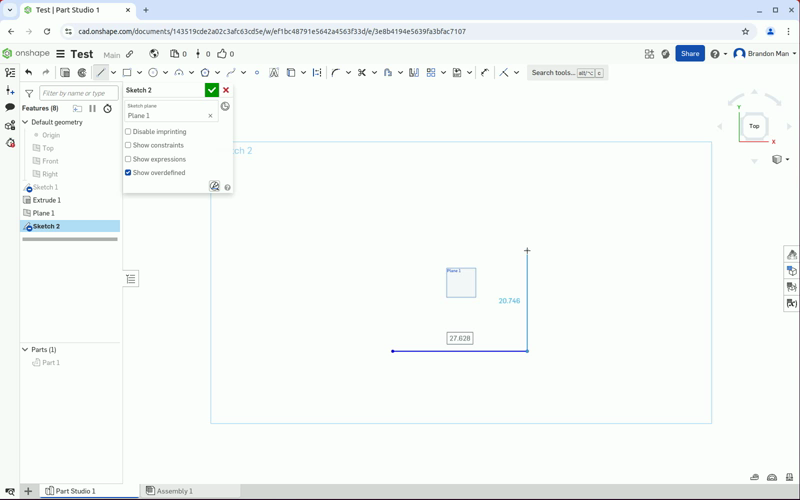
click(527, 250)
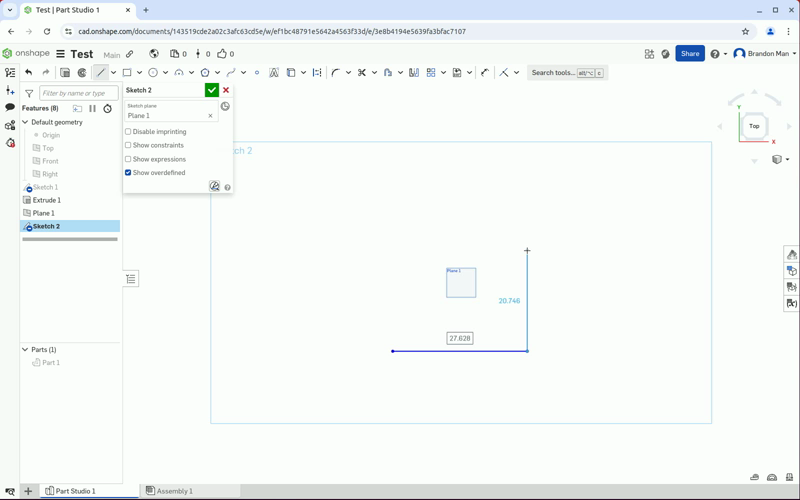
key_up(shift)
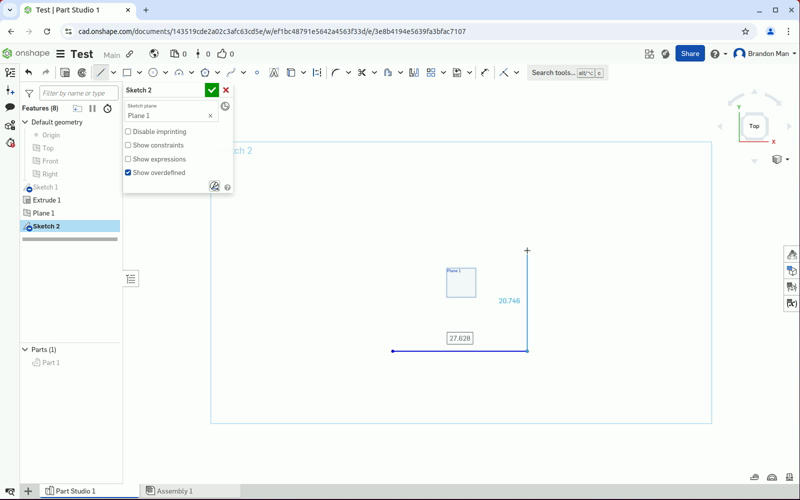
key_down(shift)
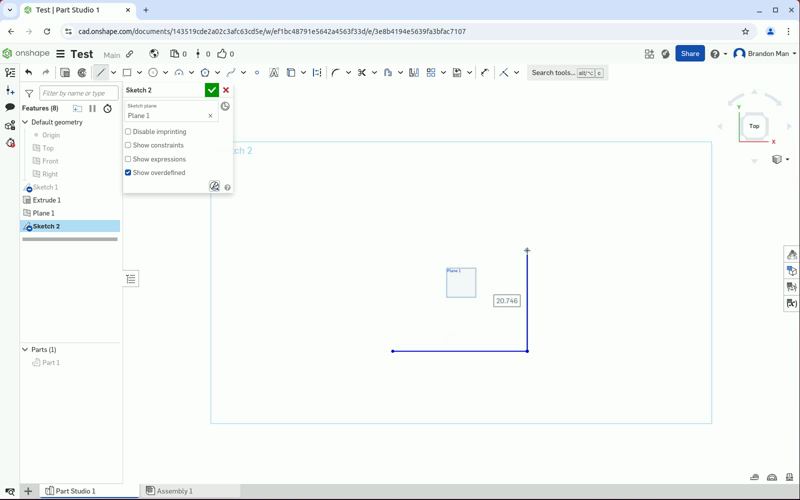
mouse_move(392, 250)
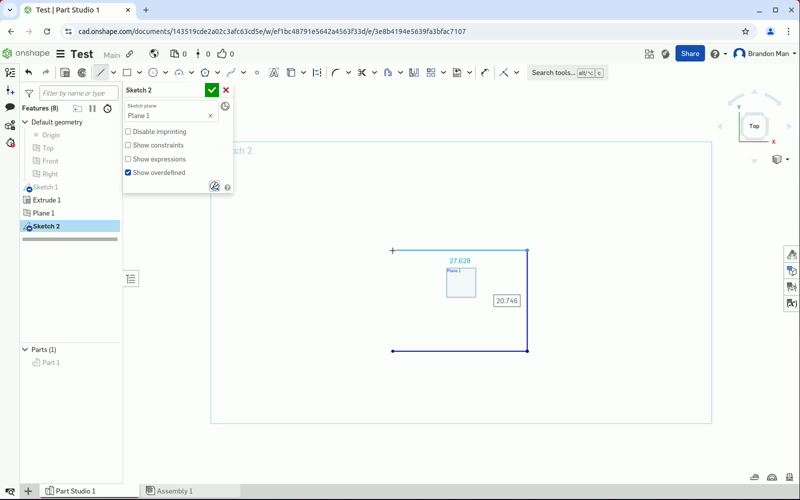
click(392, 250)
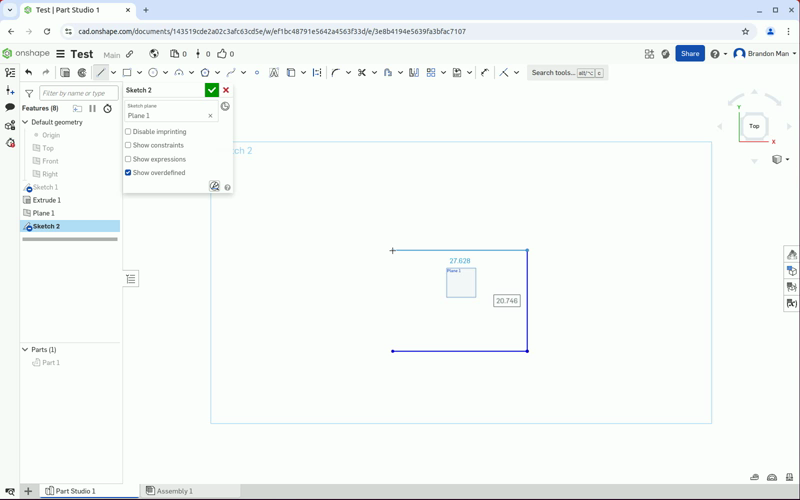
key_up(shift)
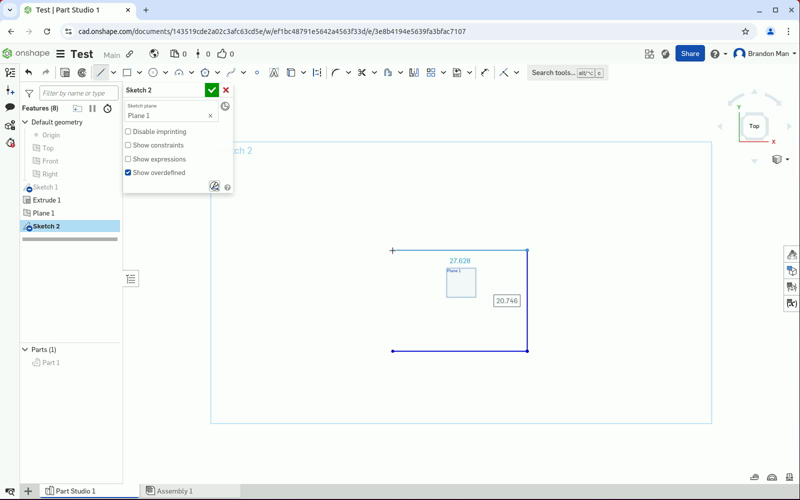
key_down(shift)
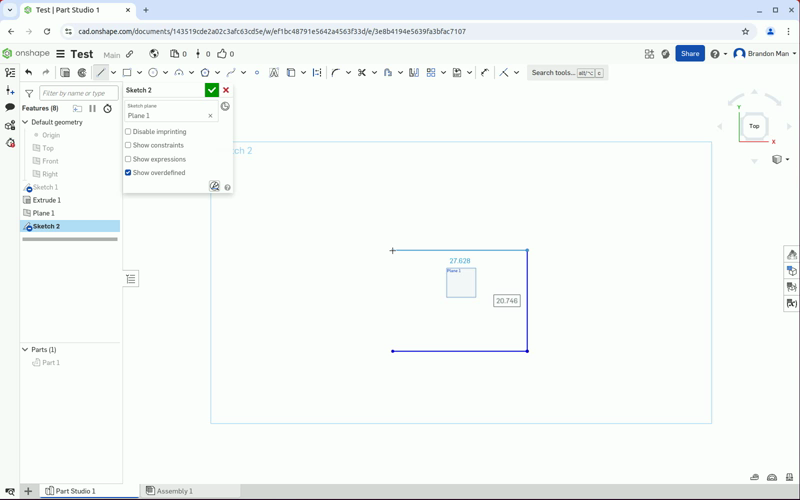
mouse_move(392, 351)
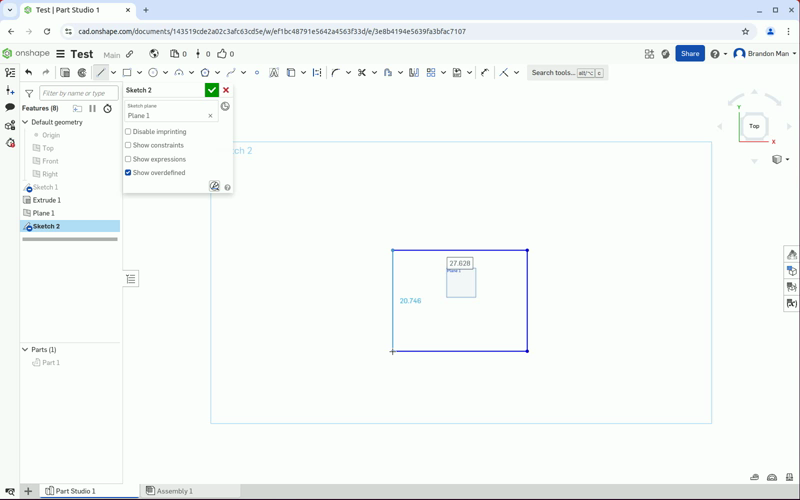
key_up(shift)
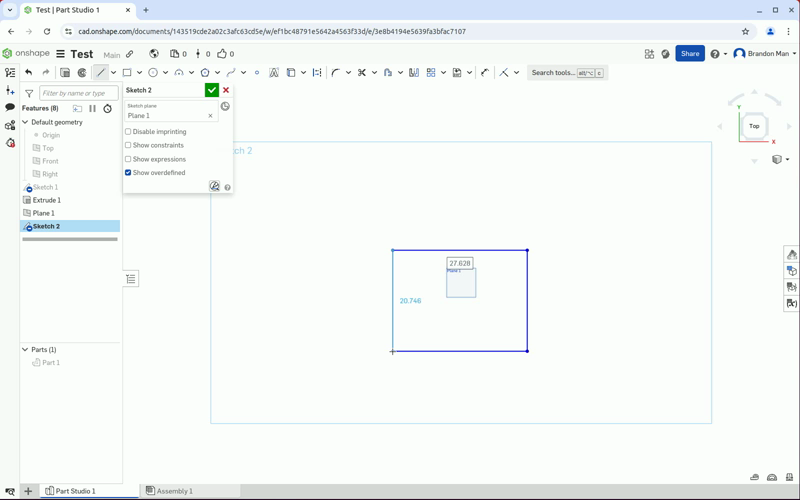
click(392, 351)
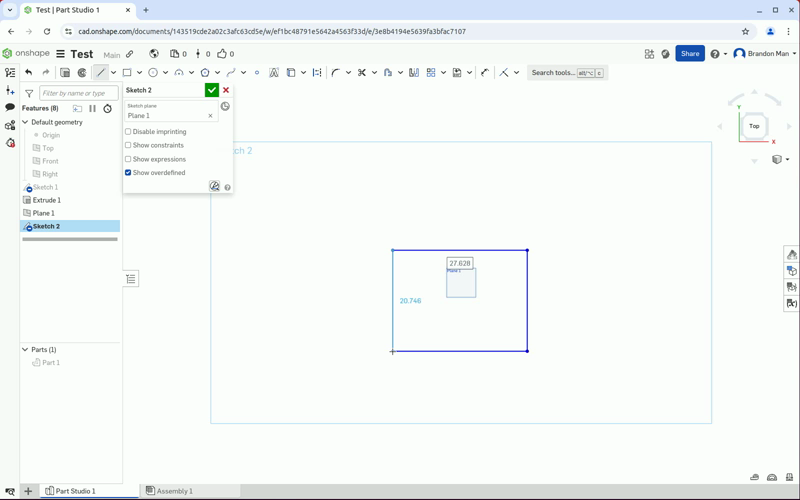
key(esc)
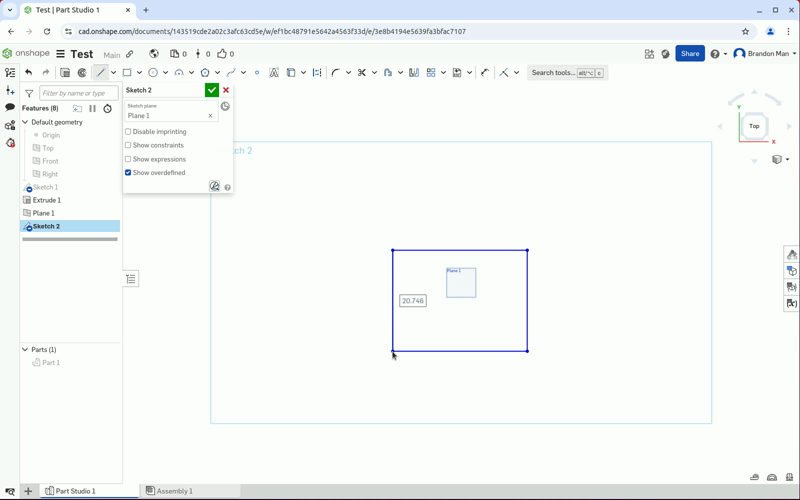
mouse_move(422, 277)
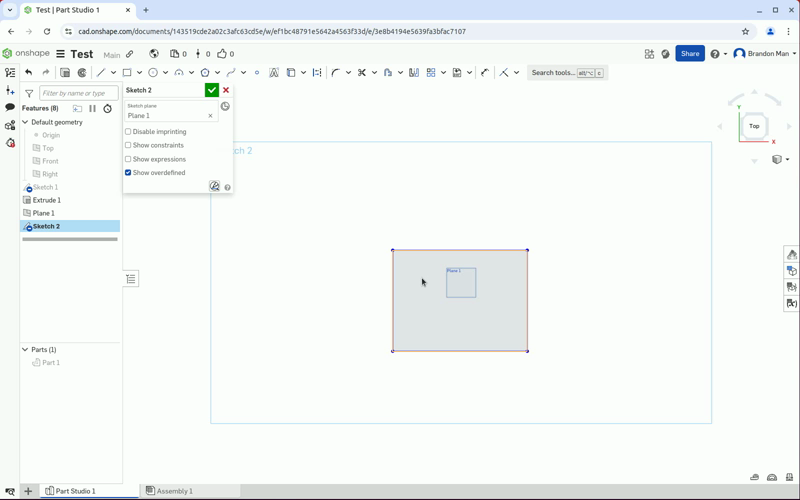
click(422, 277)
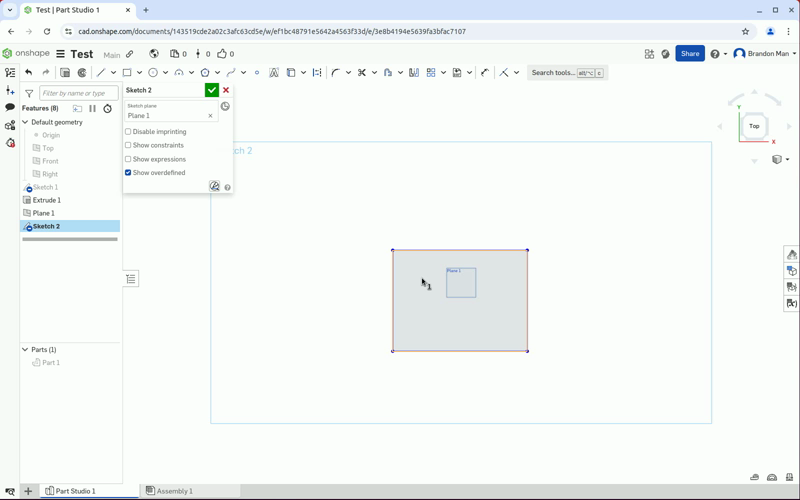
mouse_move(73, 352)
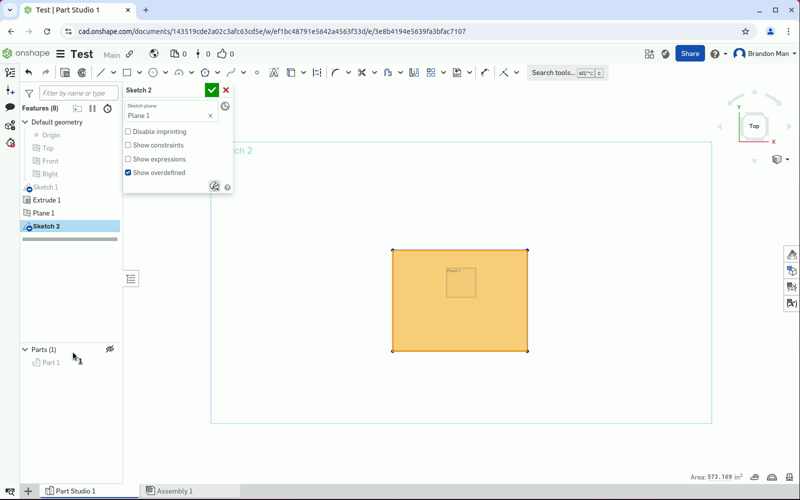
key(shift+y)
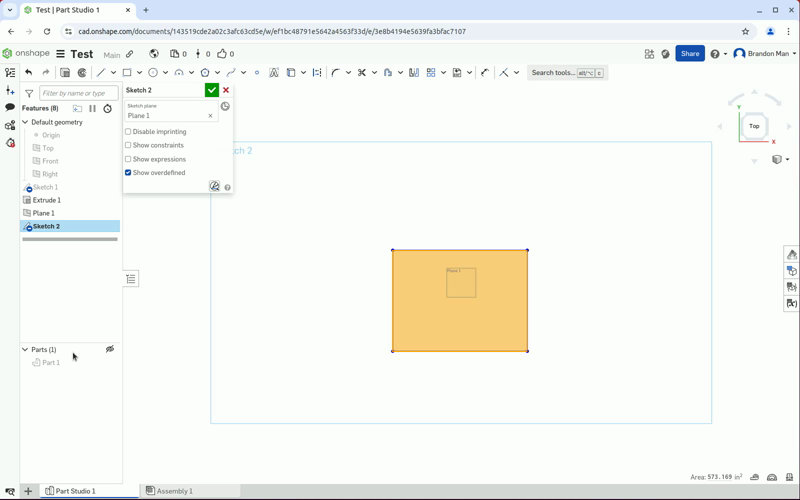
key(shift+e)
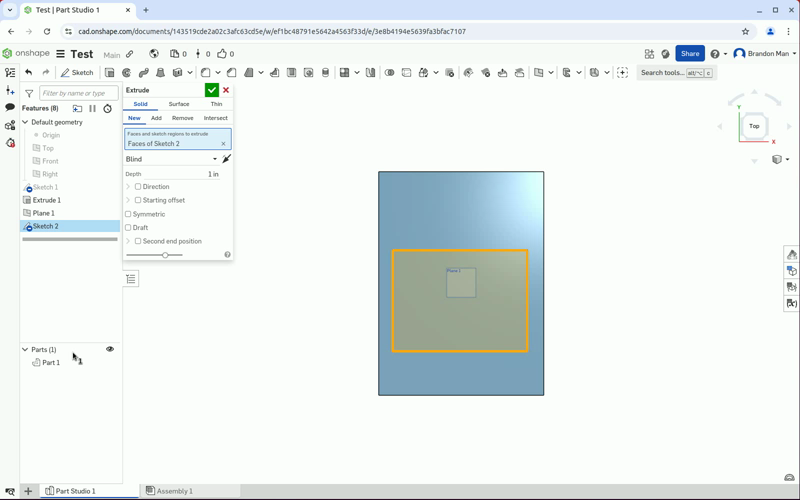
mouse_move(143, 106)
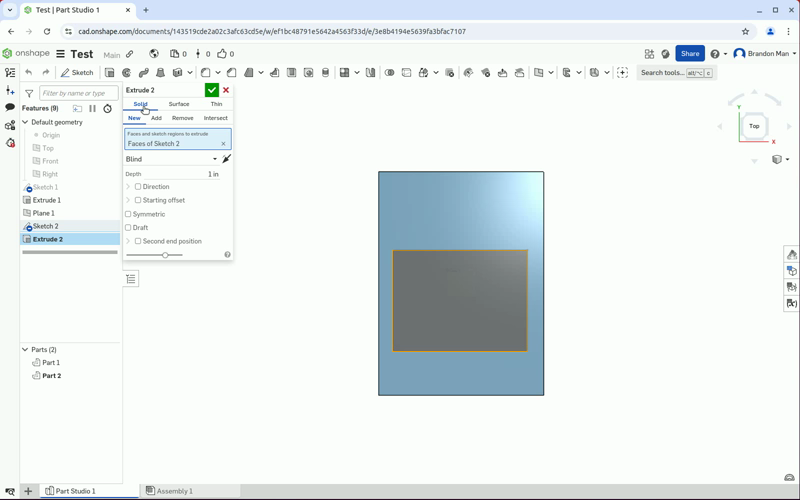
click(143, 106)
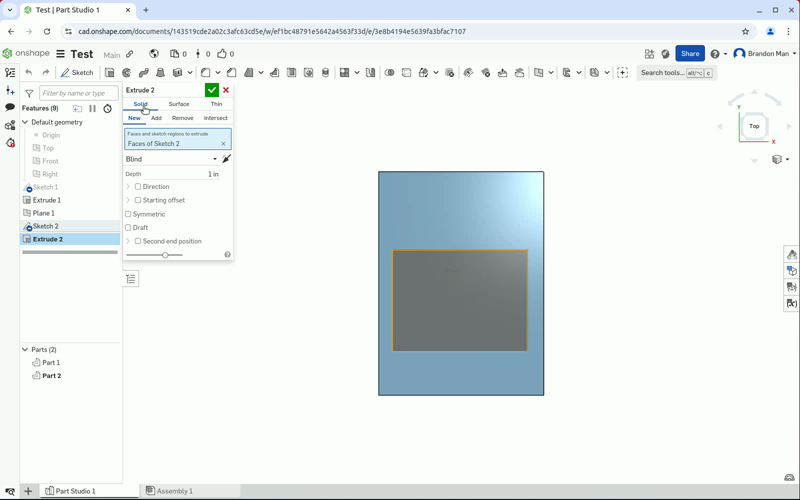
mouse_move(186, 120)
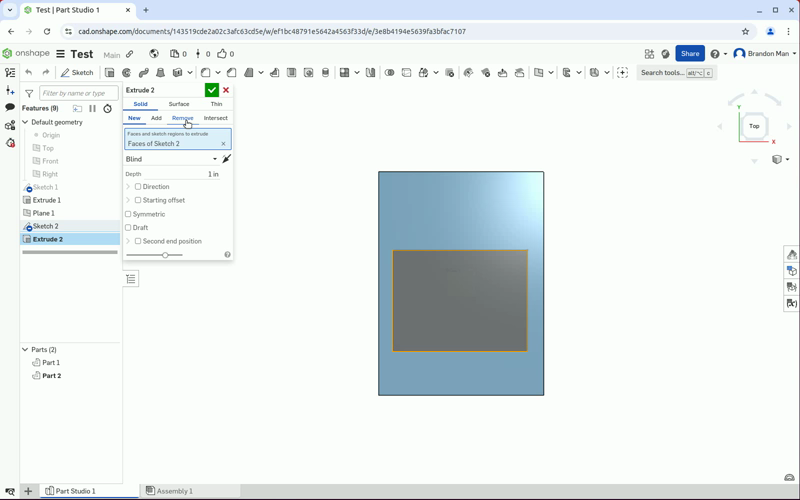
click(186, 120)
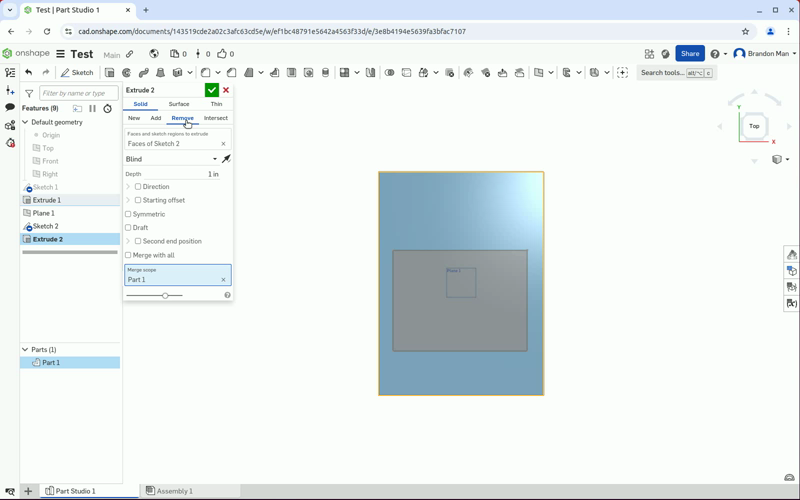
key(tab, 4)
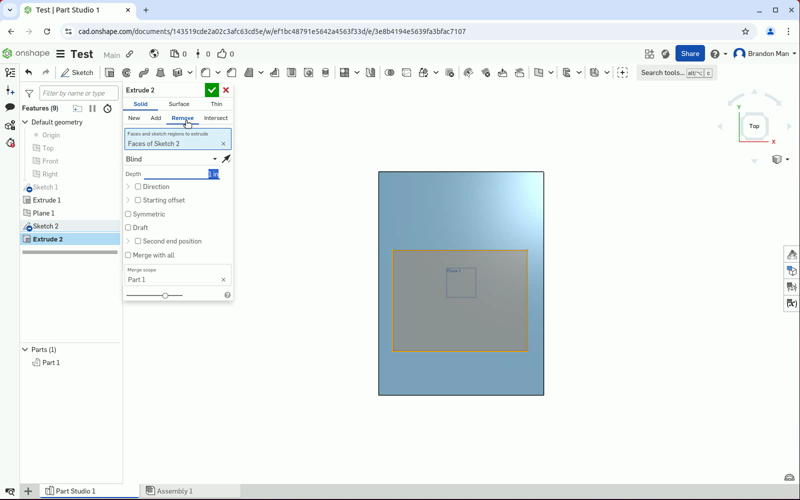
text(7.703)
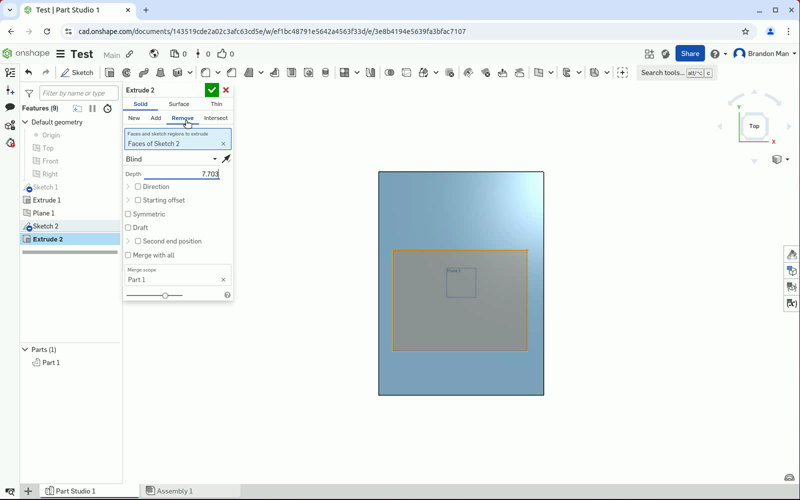
key(tab, 6)
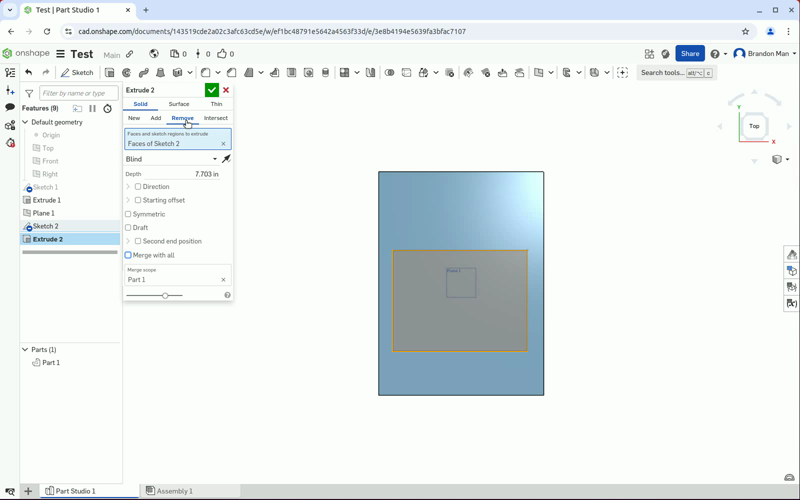
key(space)
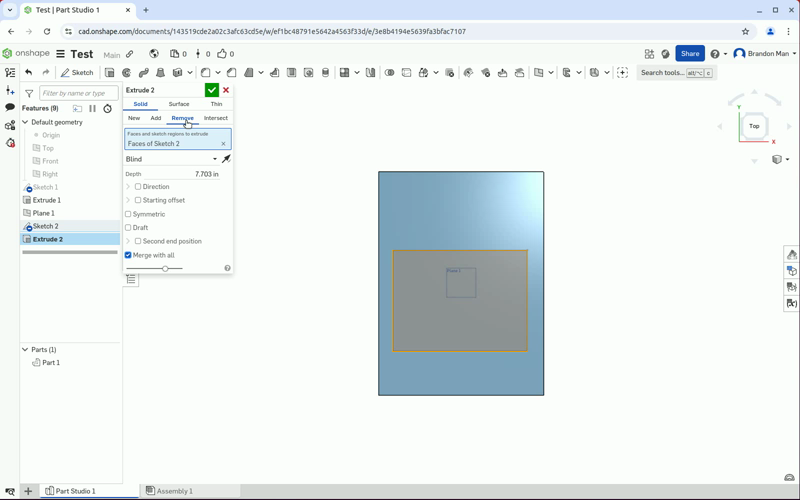
key(enter)
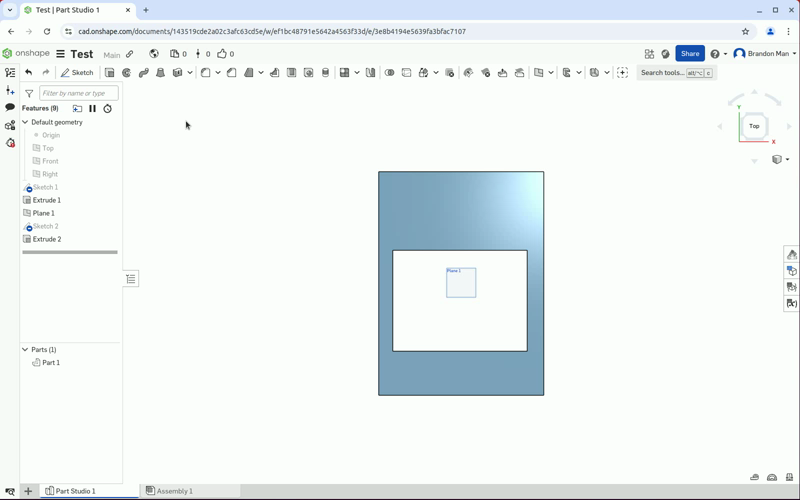
key(shift+h)
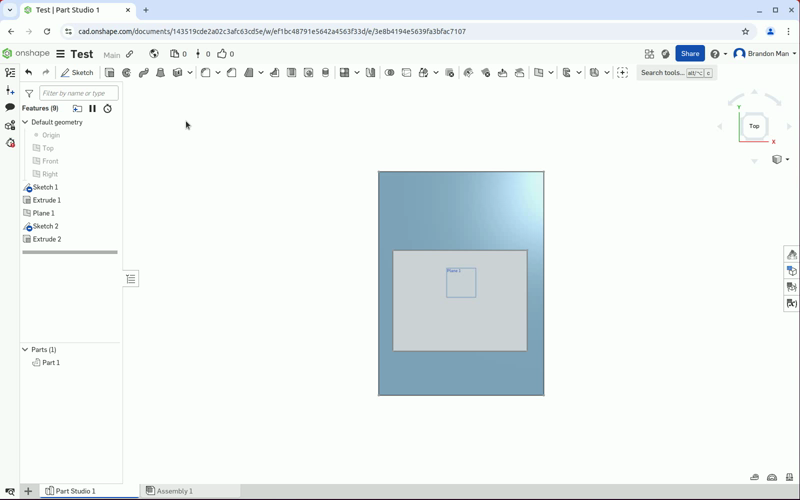
key(shift+h)
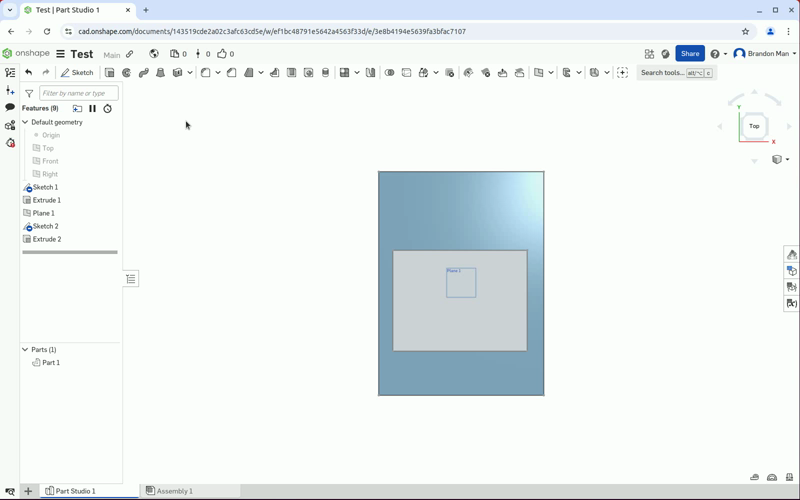
key(shift+7)
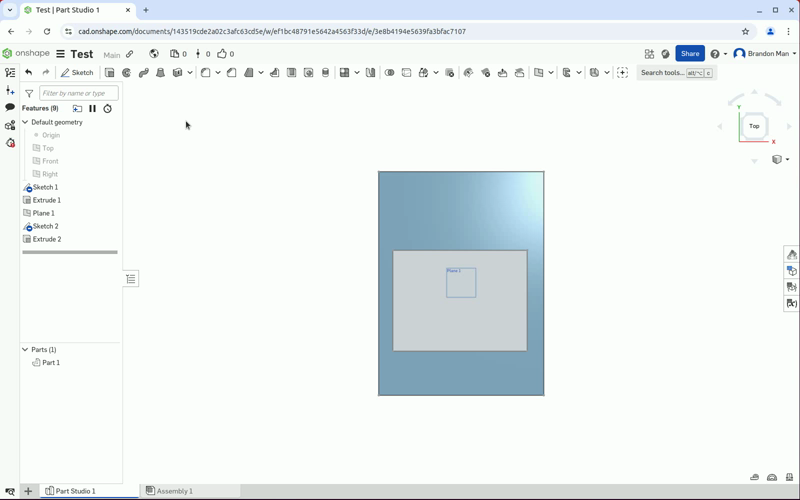
key(up, 3)
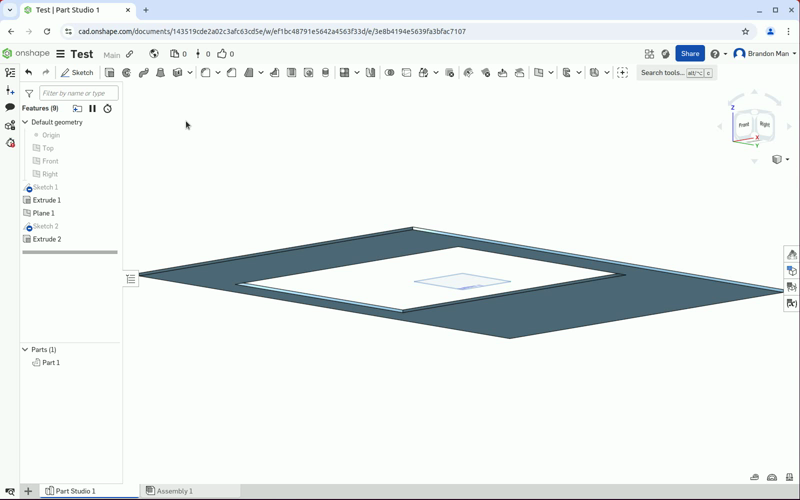
key(left, 3)
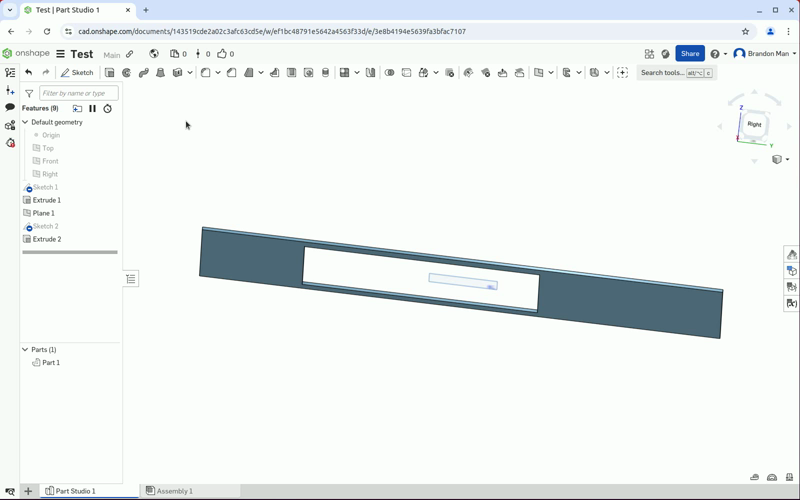
key(right, 3)
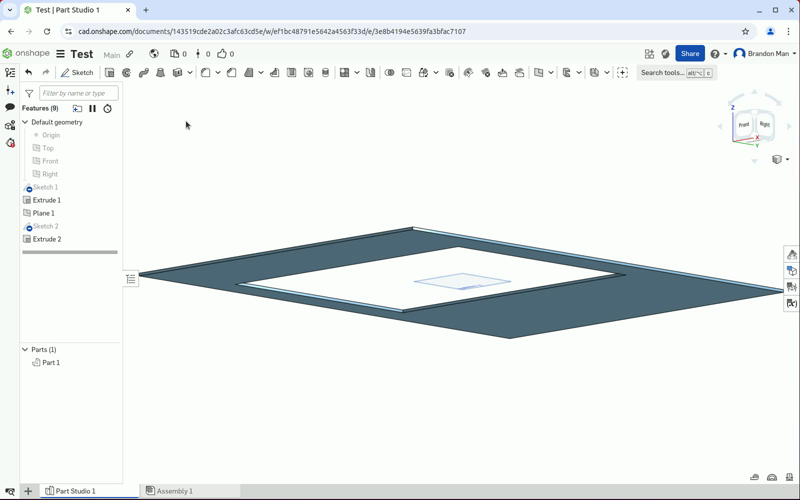
key(down, 3)
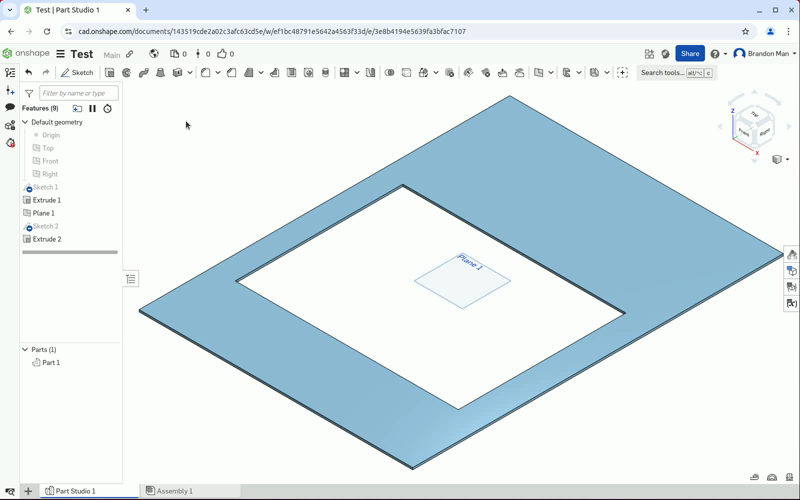
mouse_move(73, 189)
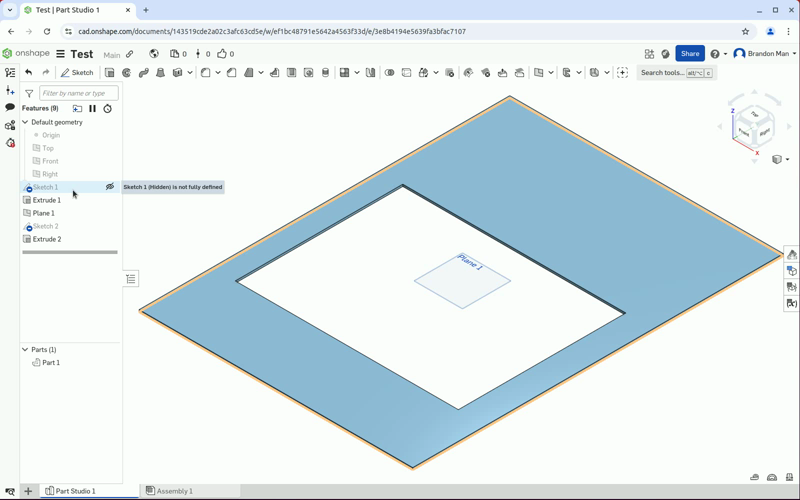
click(73, 189)